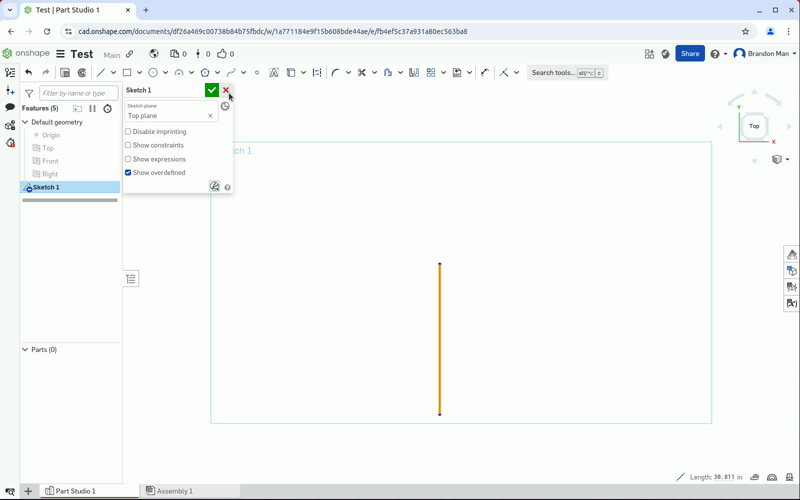
key(shift+h)
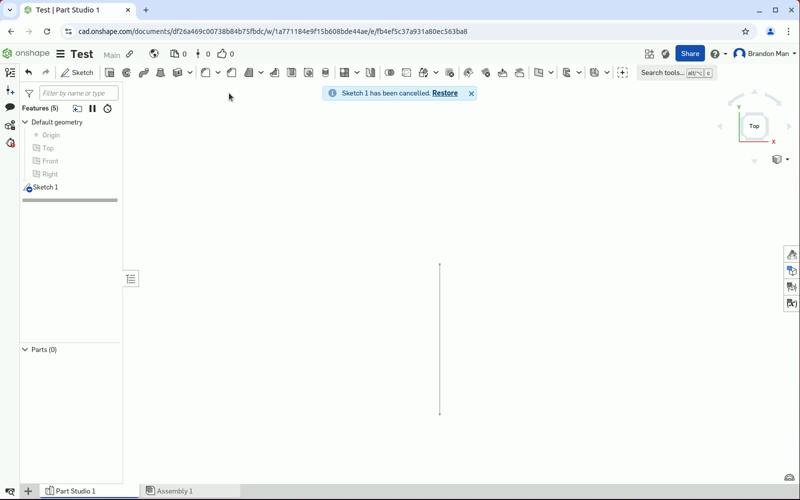
mouse_move(73, 352)
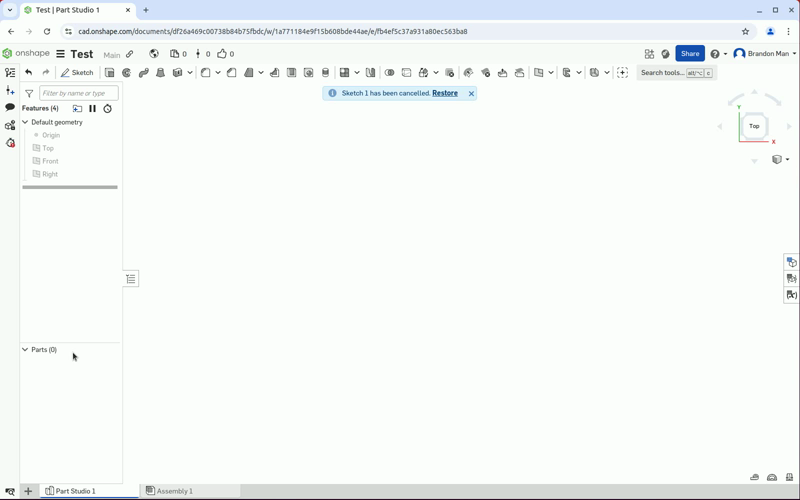
key(y)
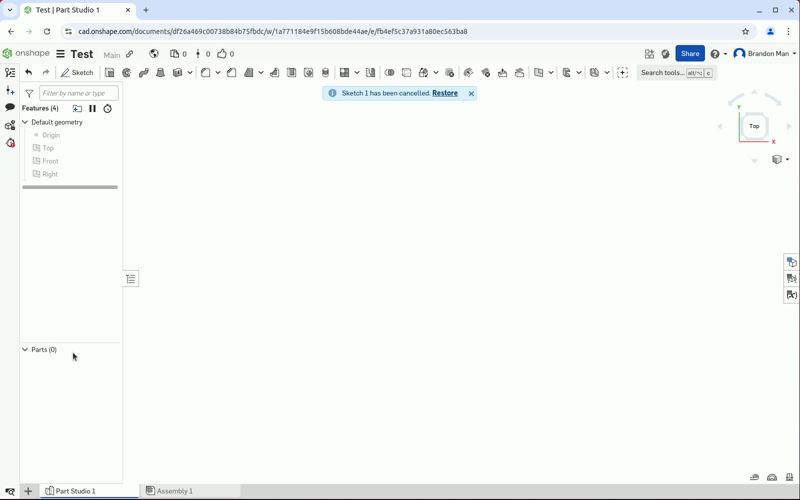
key(shift+p)
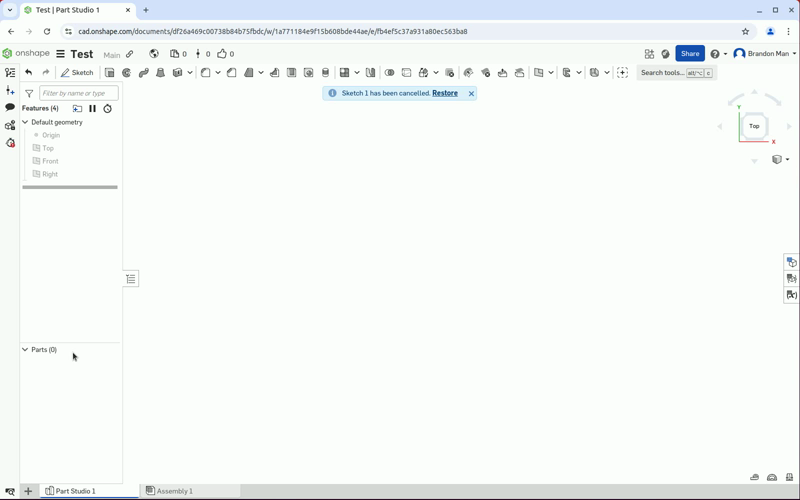
key(space)
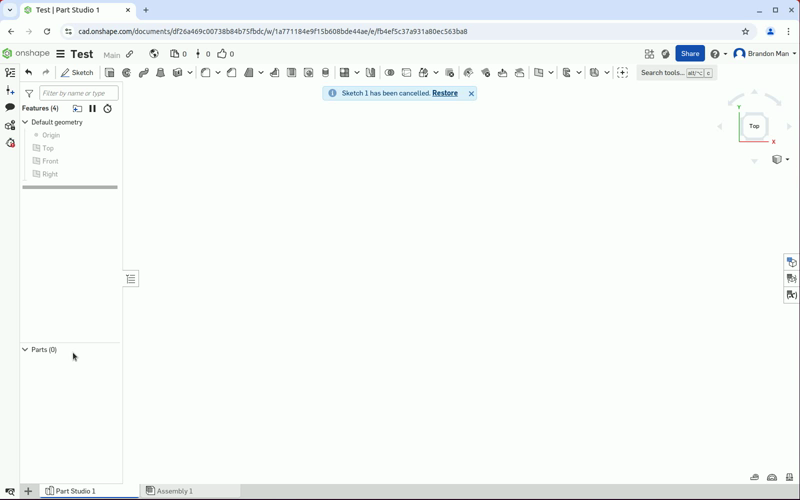
key_down(shift)
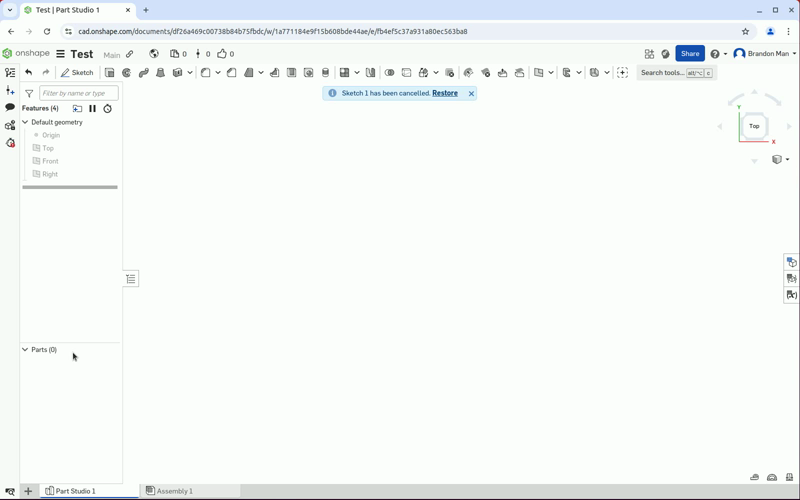
key(up)
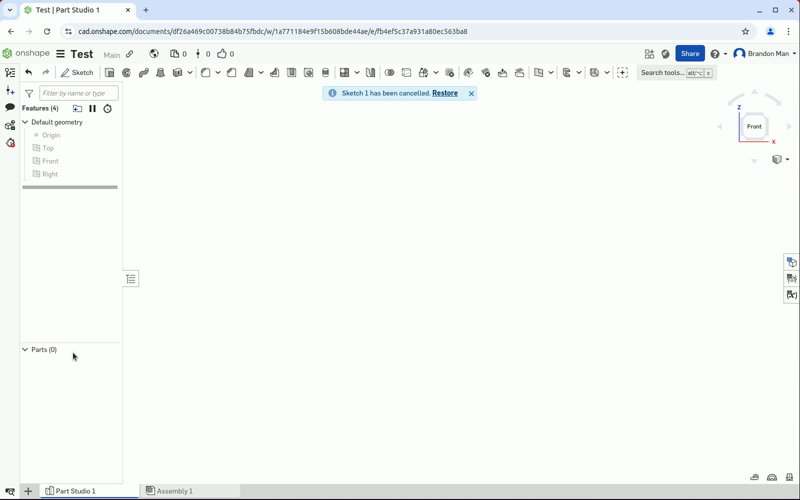
key_up(shift)
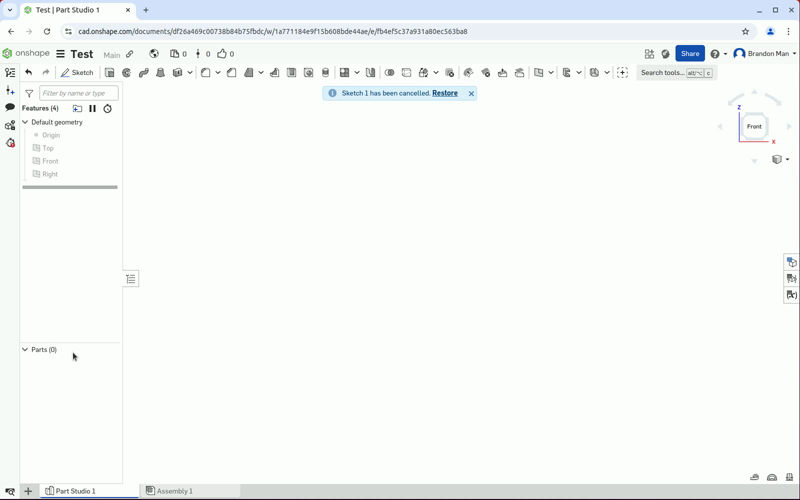
mouse_move(73, 352)
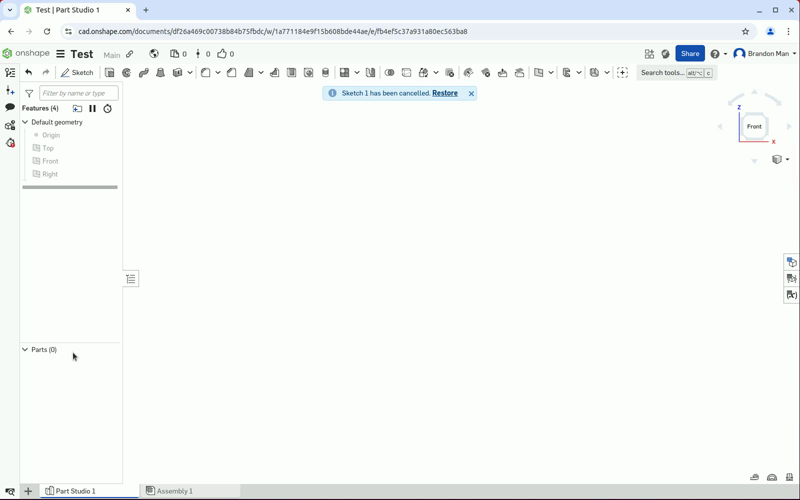
key(shift+y)
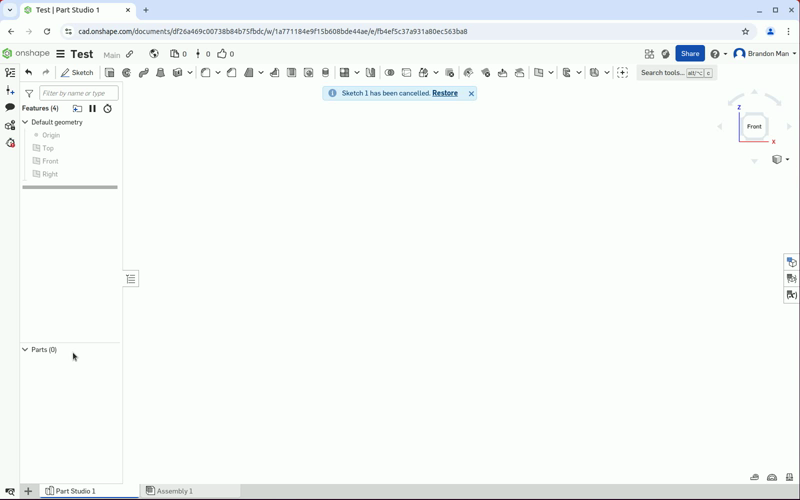
key(shift+s)
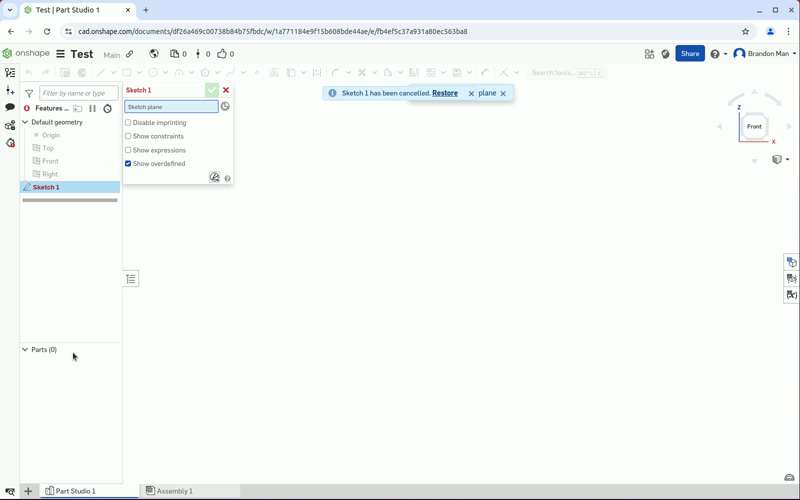
mouse_move(73, 163)
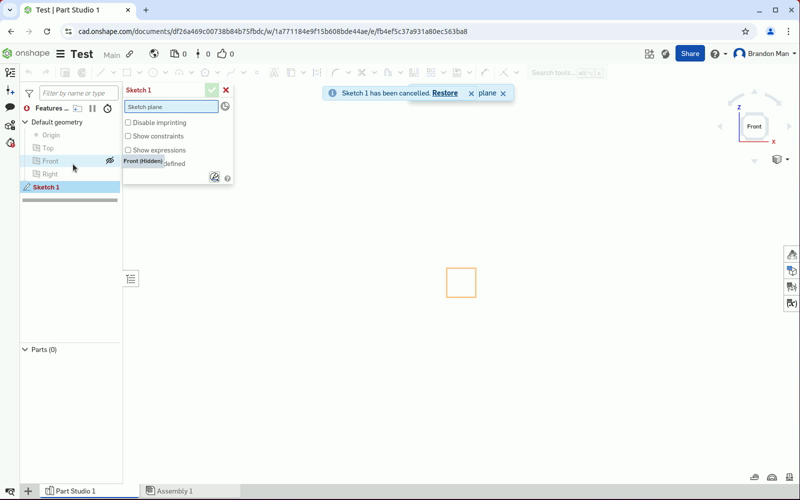
click(73, 163)
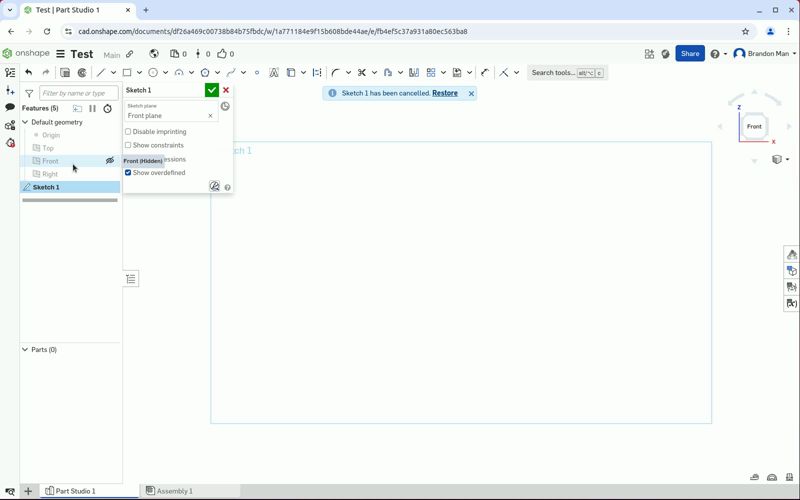
mouse_move(73, 352)
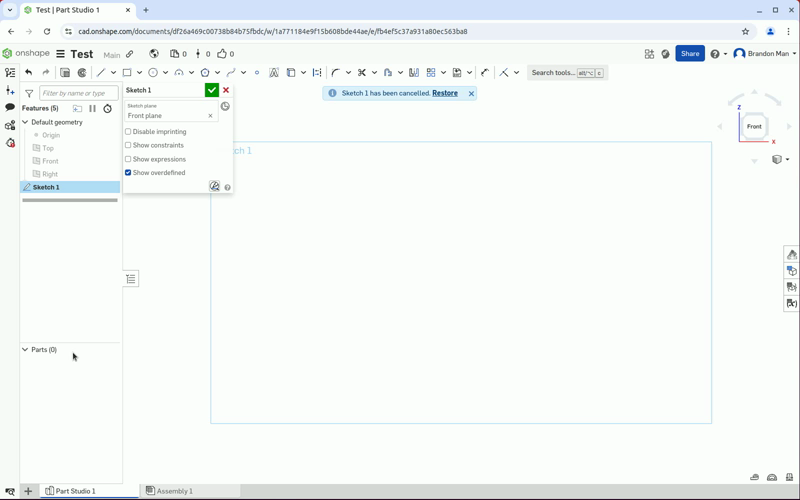
key(y)
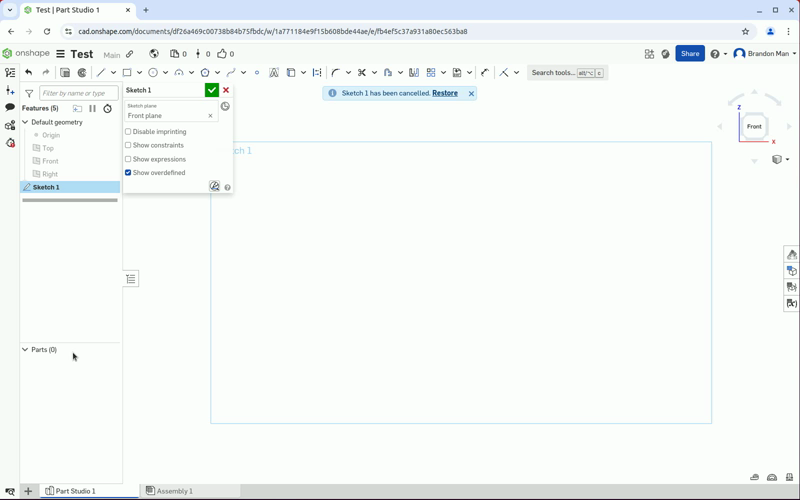
key(l)
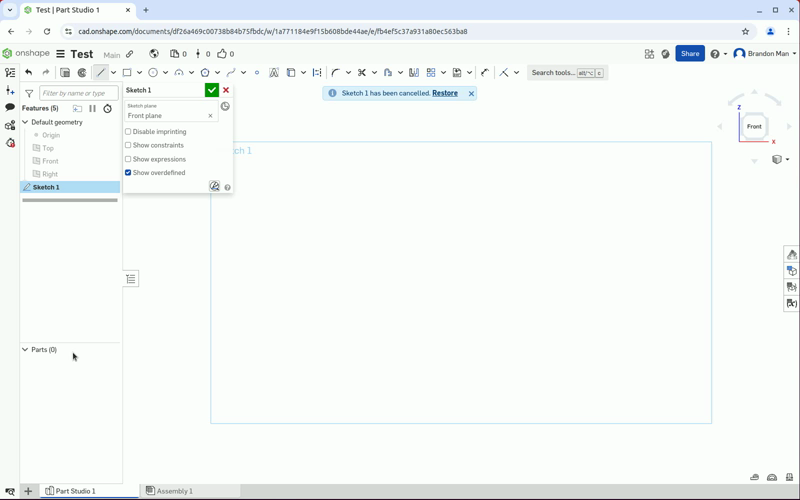
key_down(shift)
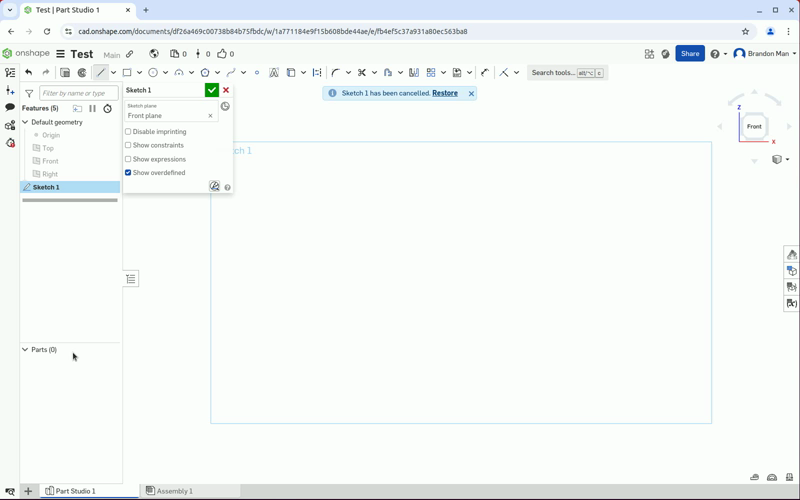
mouse_move(348, 367)
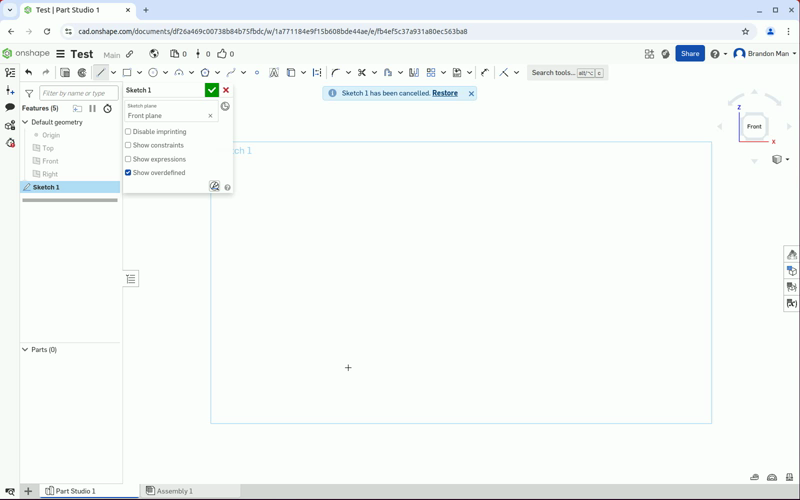
click(348, 367)
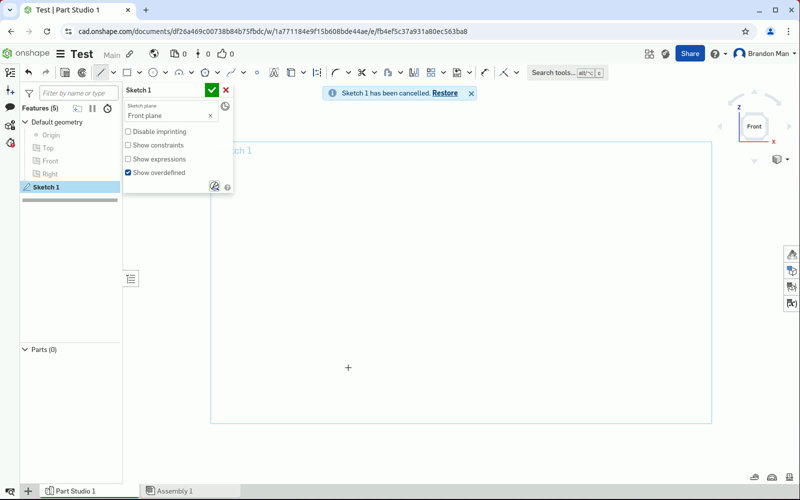
key_up(shift)
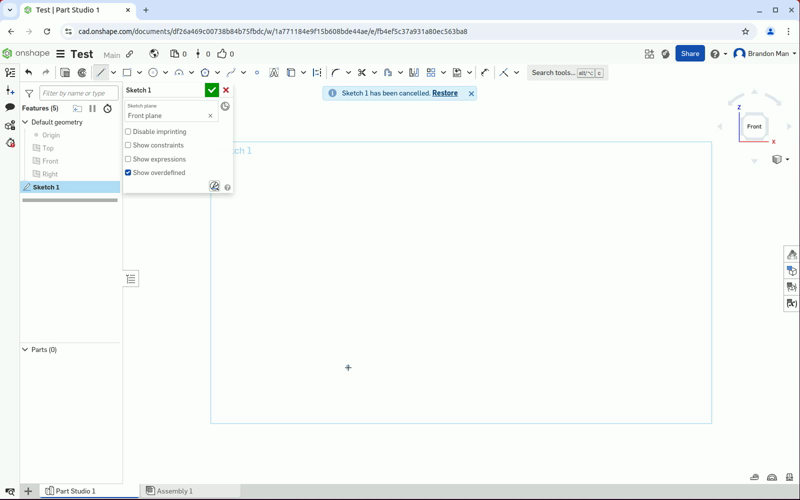
key_down(shift)
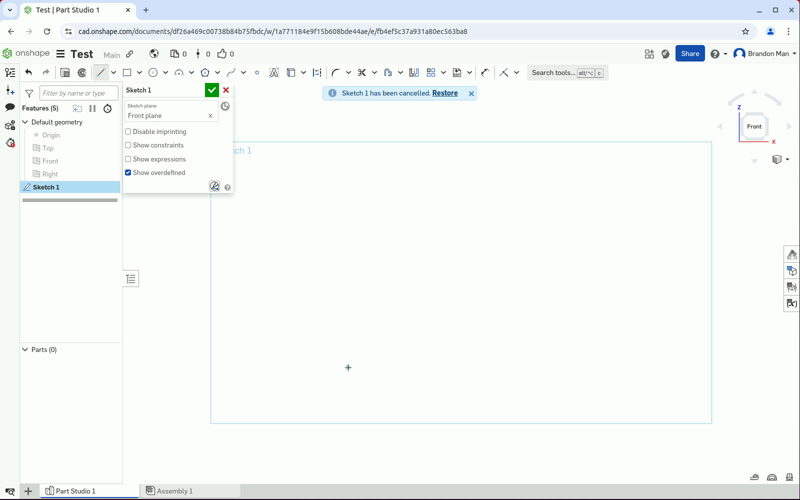
mouse_move(572, 367)
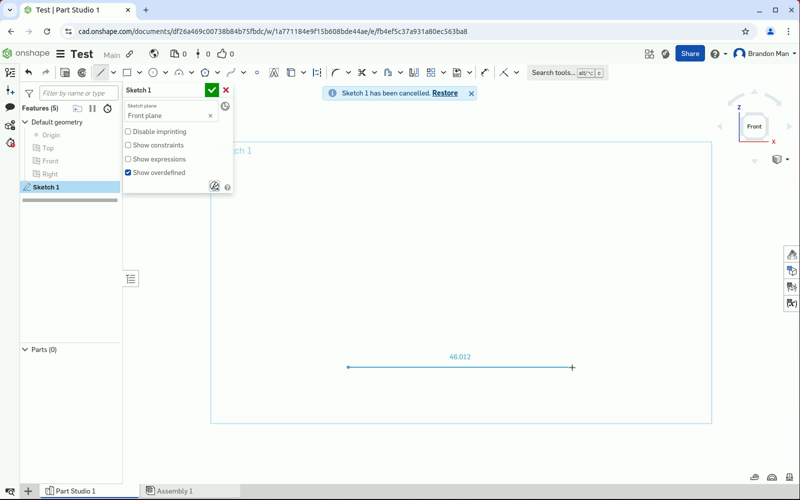
click(572, 367)
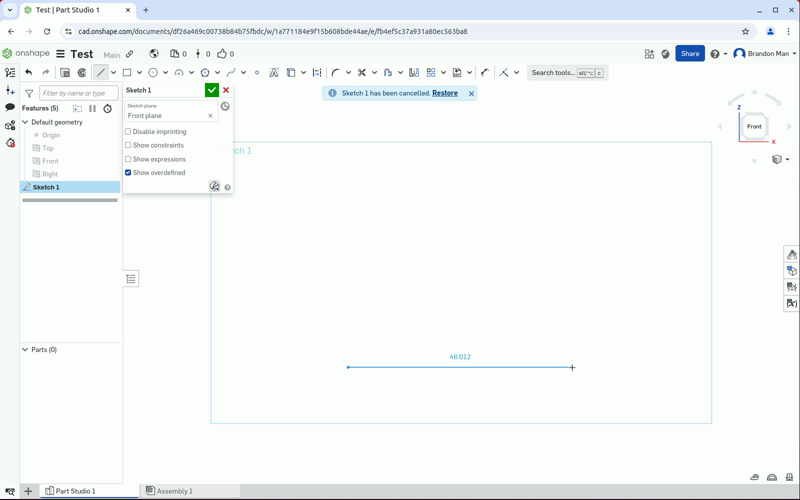
key_up(shift)
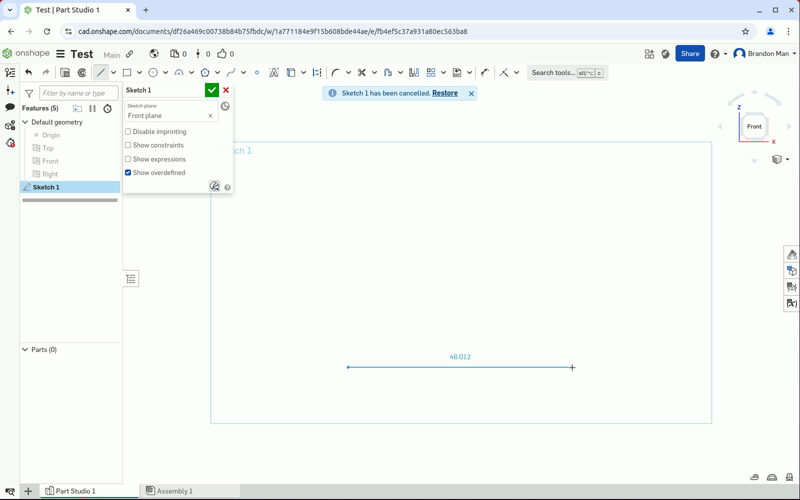
key_down(shift)
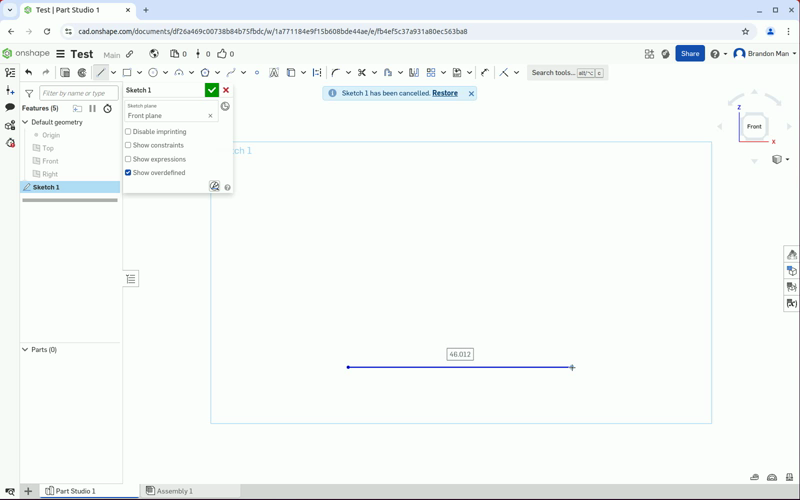
mouse_move(572, 199)
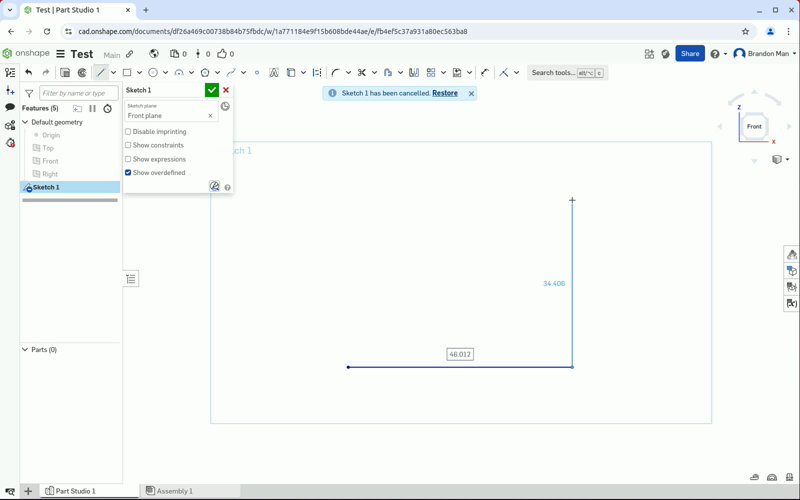
click(572, 199)
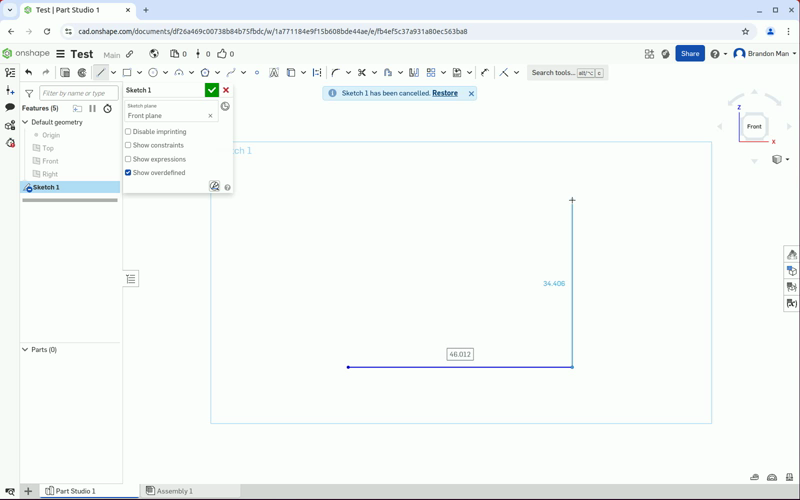
key_up(shift)
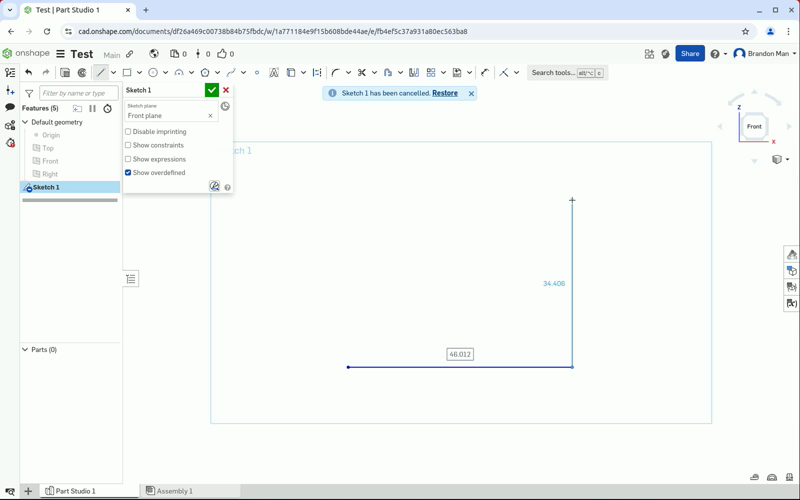
key_down(shift)
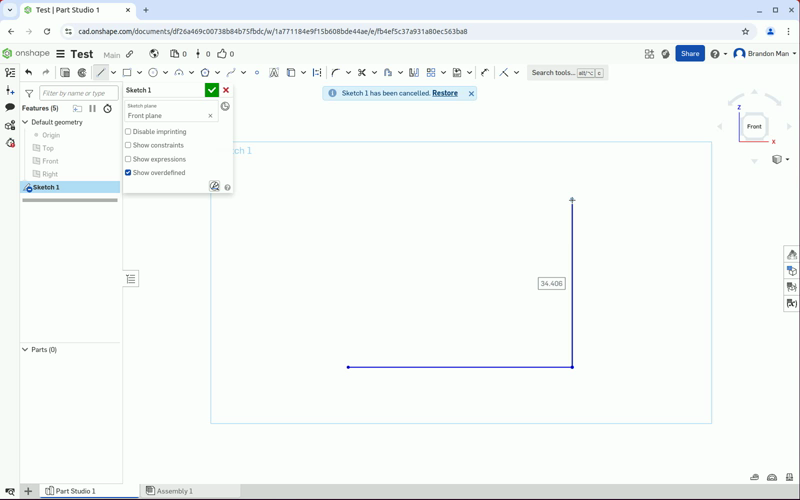
mouse_move(348, 199)
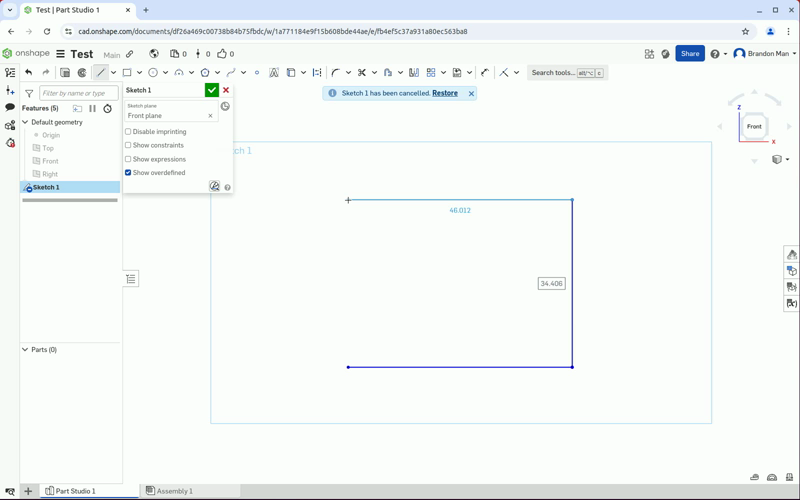
click(348, 199)
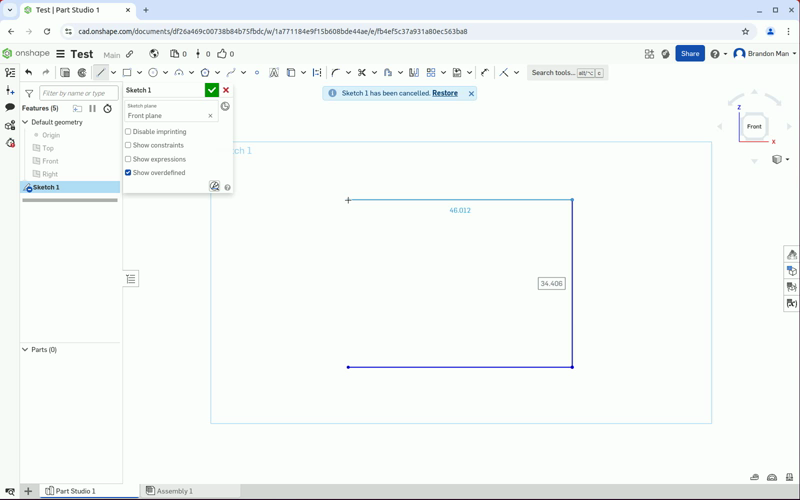
key_up(shift)
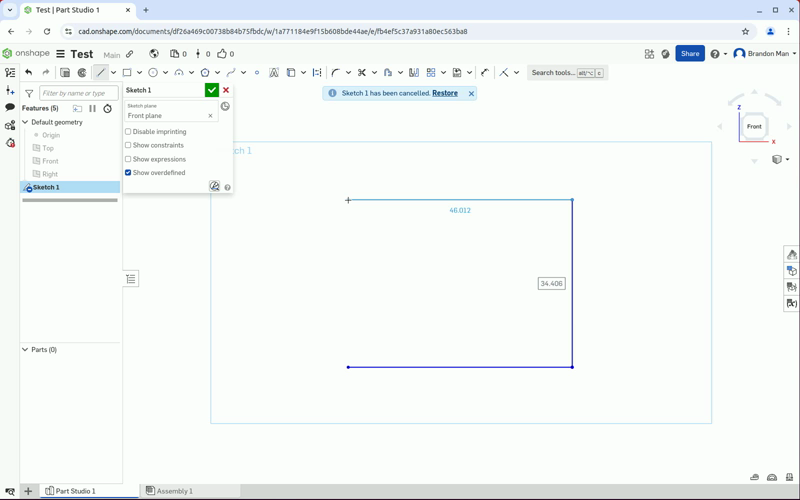
key_down(shift)
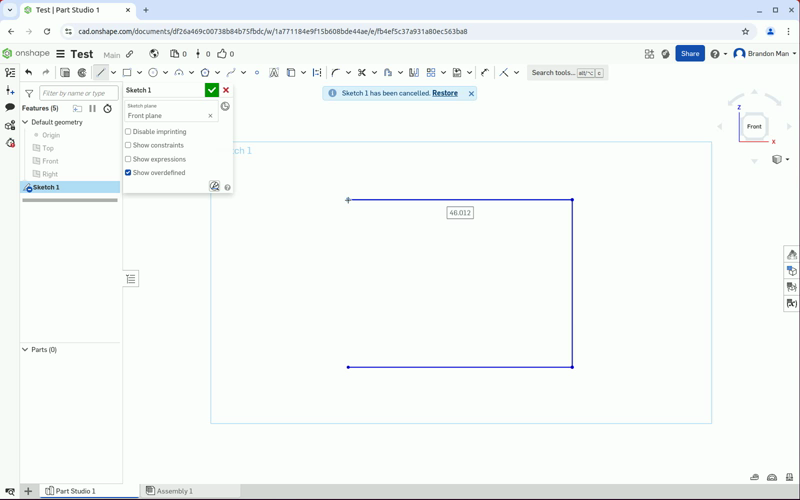
mouse_move(348, 367)
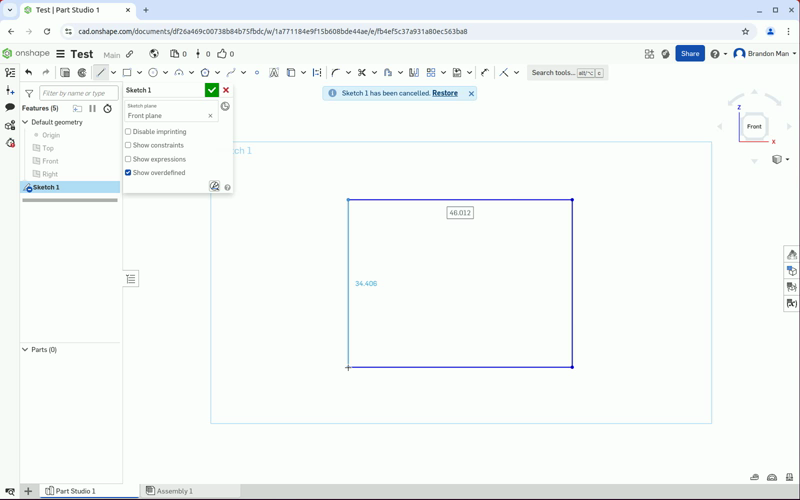
key_up(shift)
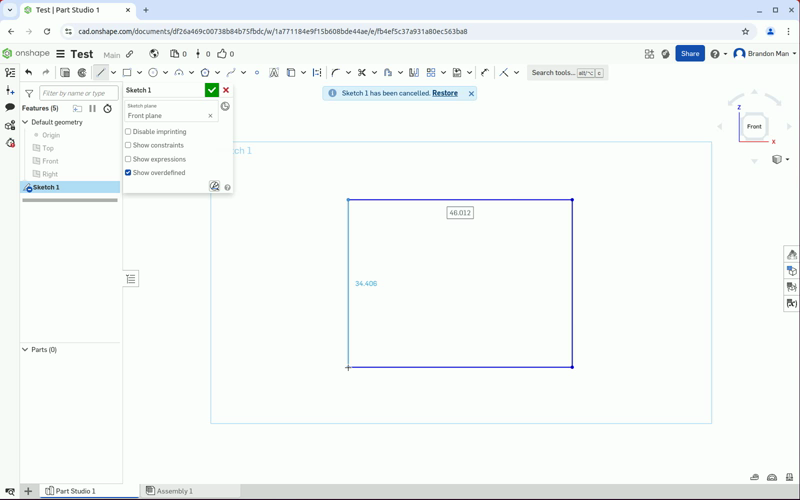
click(348, 367)
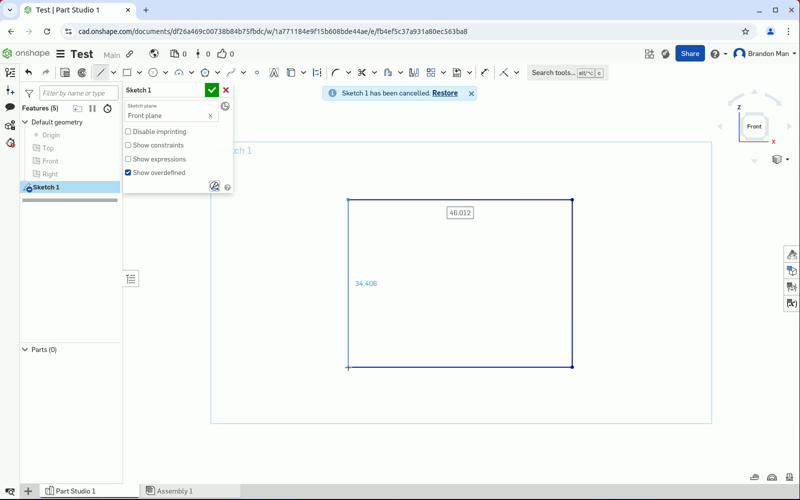
key(esc)
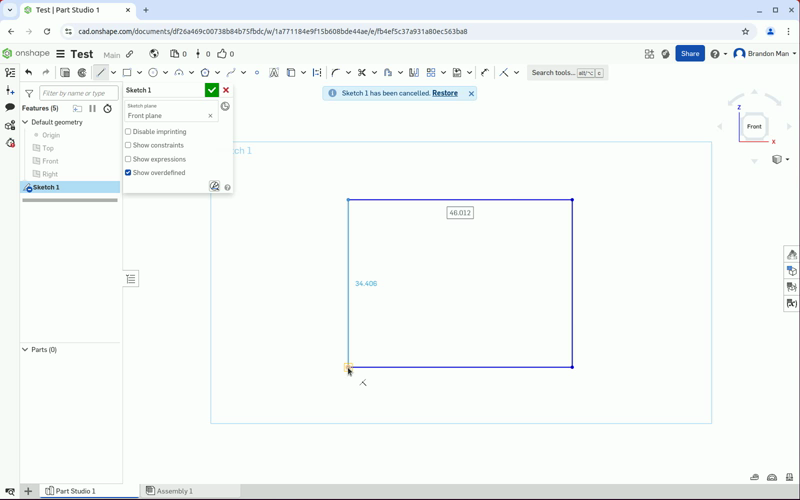
mouse_move(541, 245)
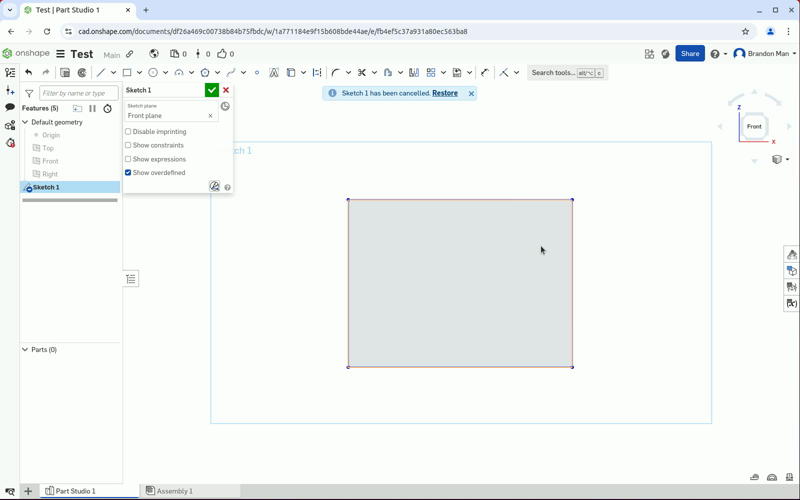
click(541, 245)
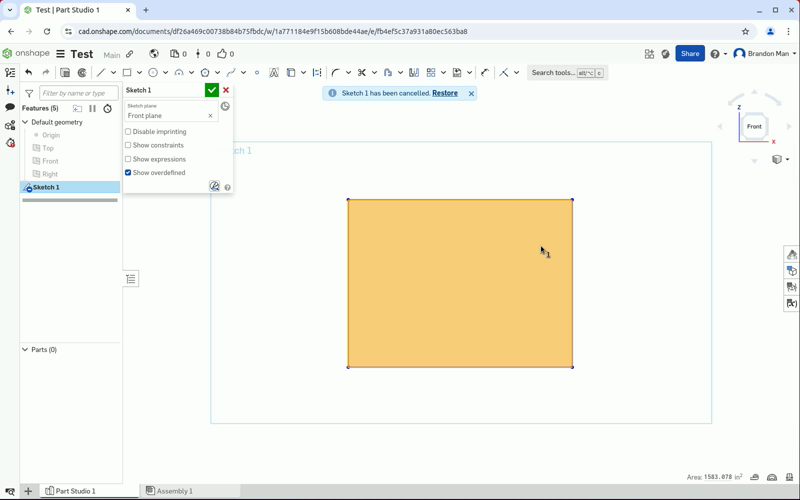
mouse_move(73, 352)
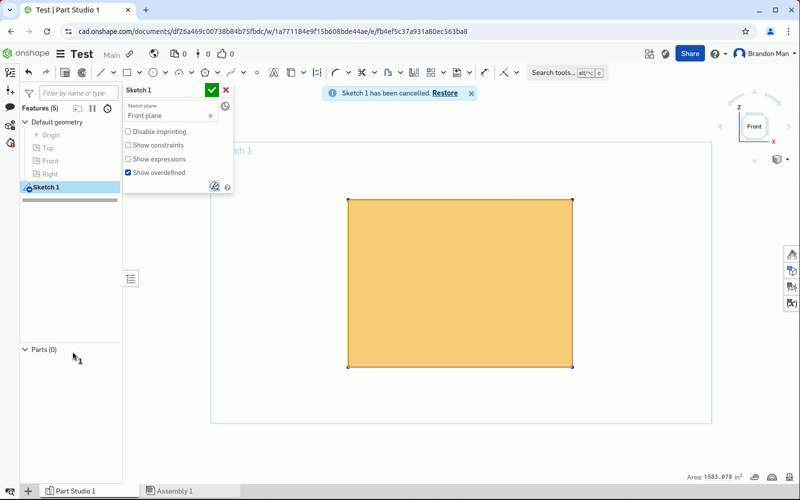
key(shift+y)
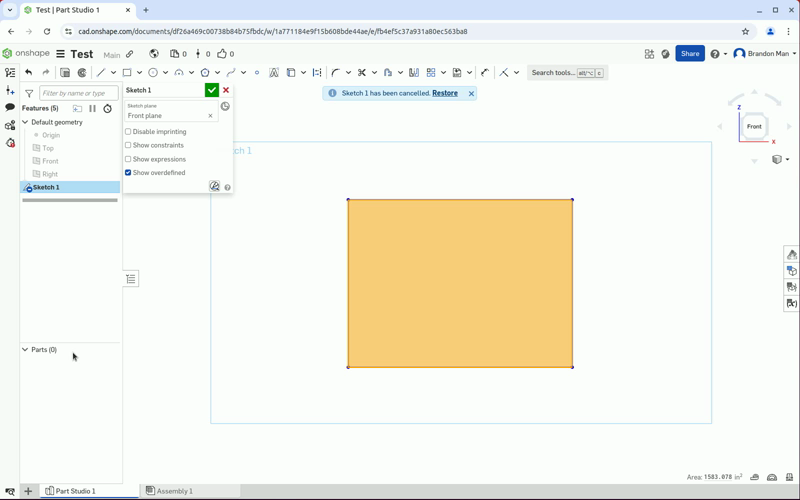
key(shift+e)
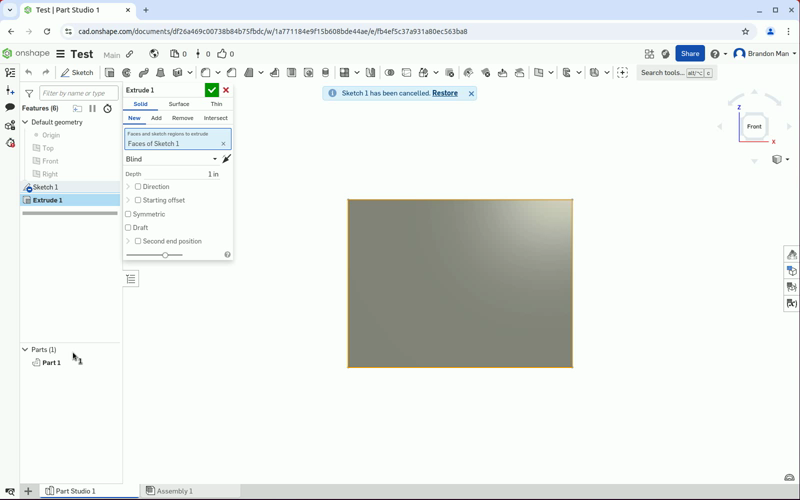
mouse_move(143, 106)
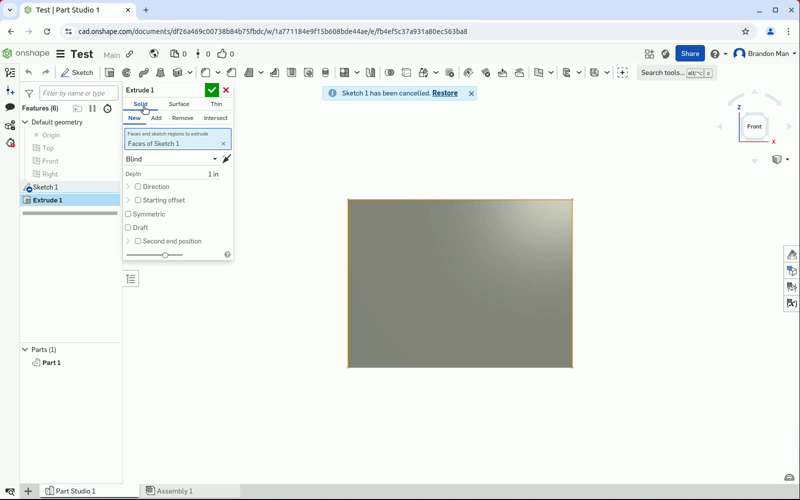
click(143, 106)
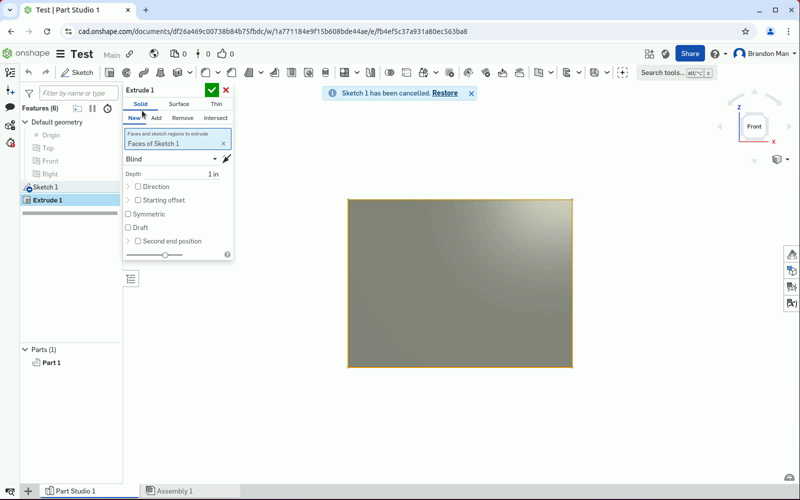
mouse_move(137, 120)
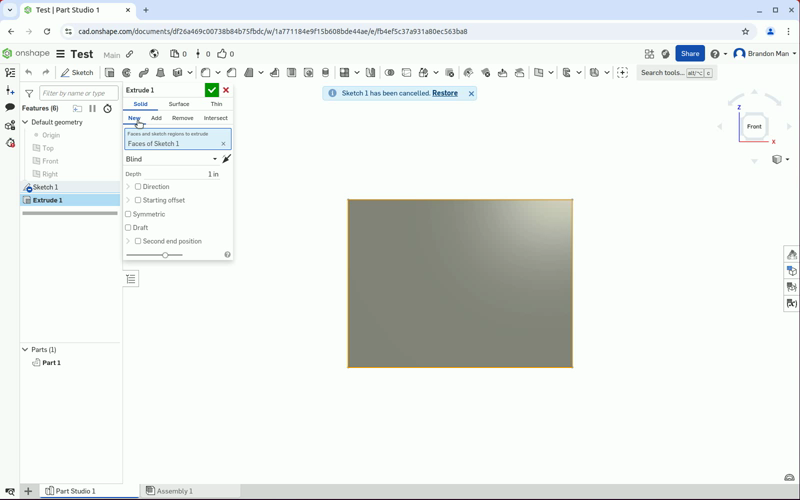
click(137, 120)
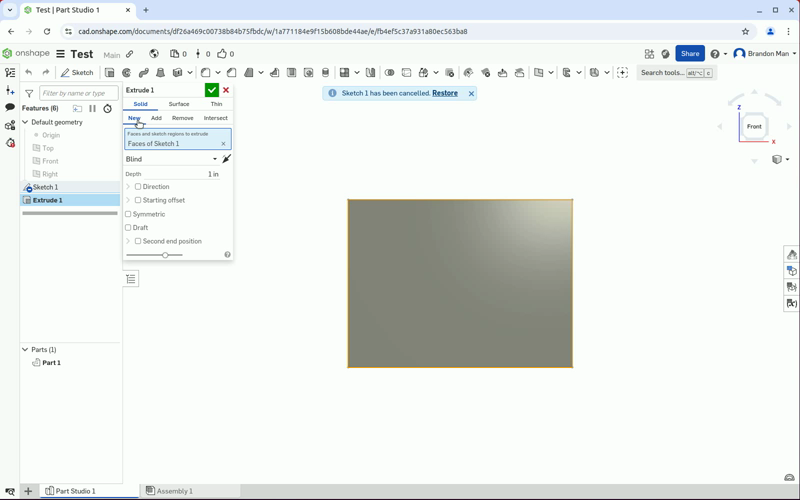
key(tab, 4)
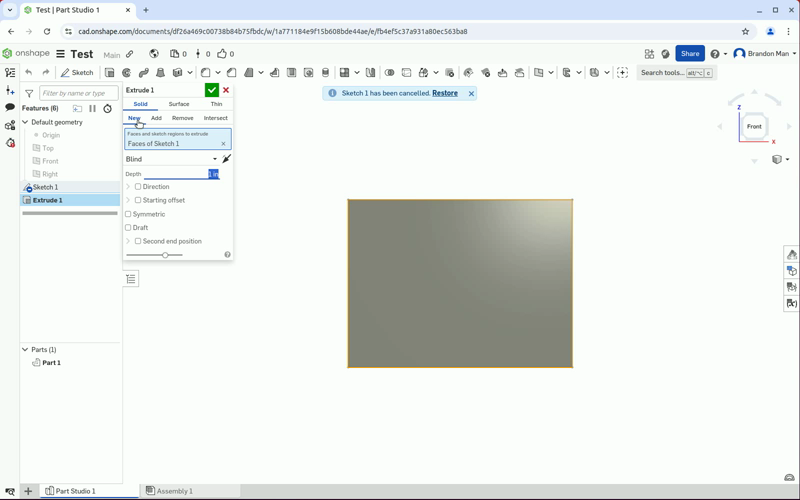
text(23.108)
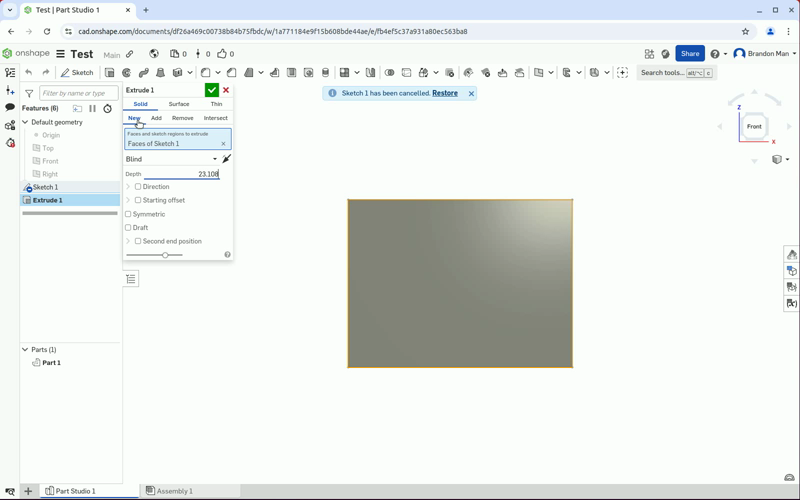
key(enter)
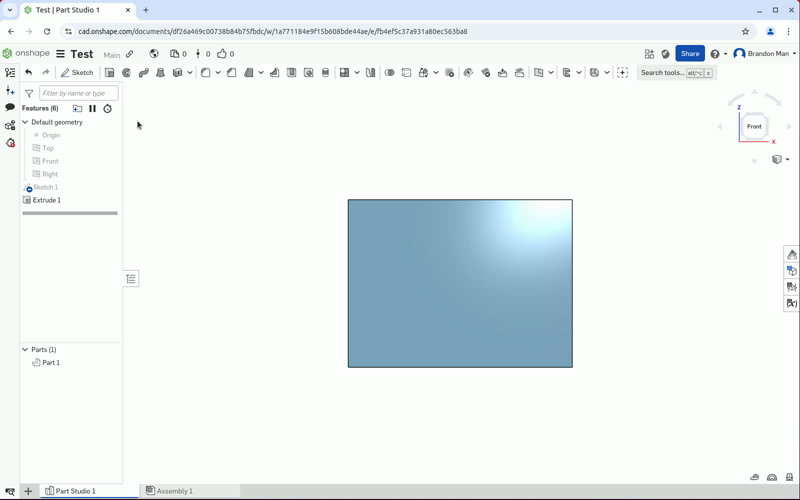
key(shift+h)
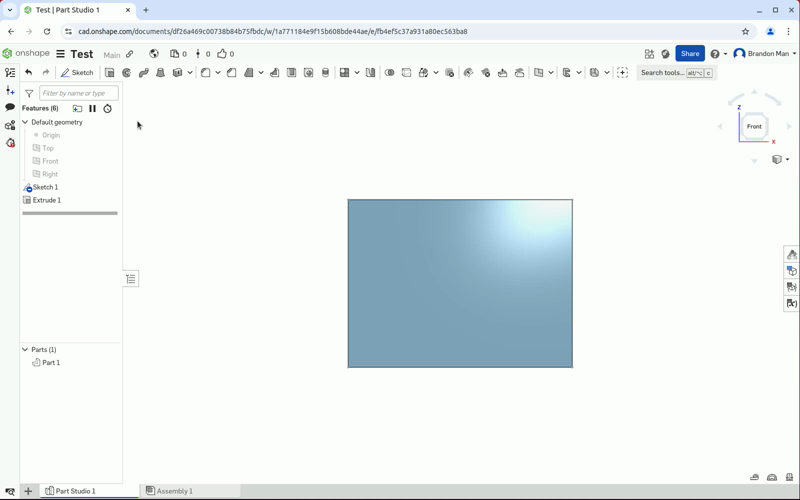
key(shift+h)
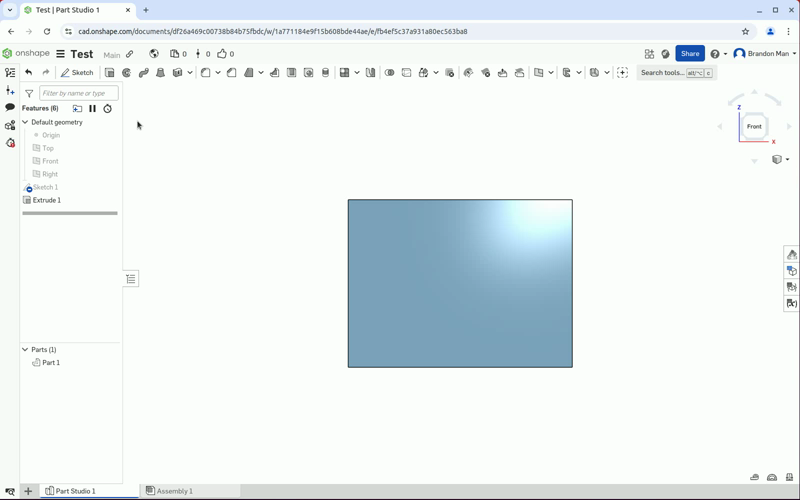
mouse_move(73, 189)
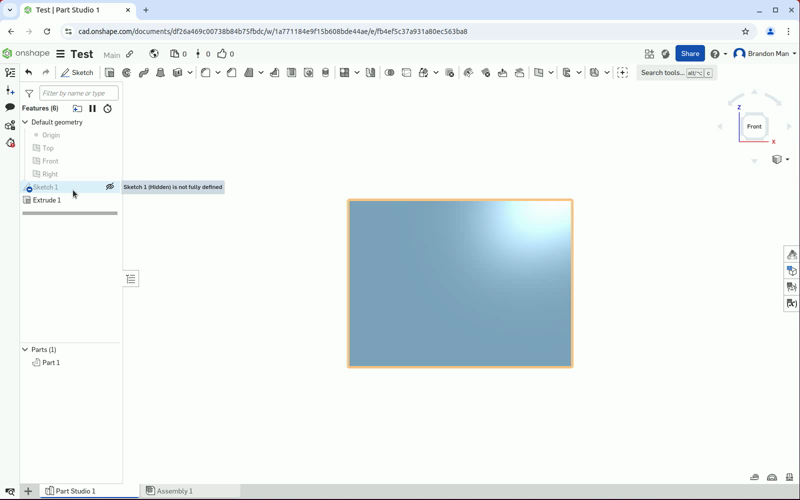
click(73, 189)
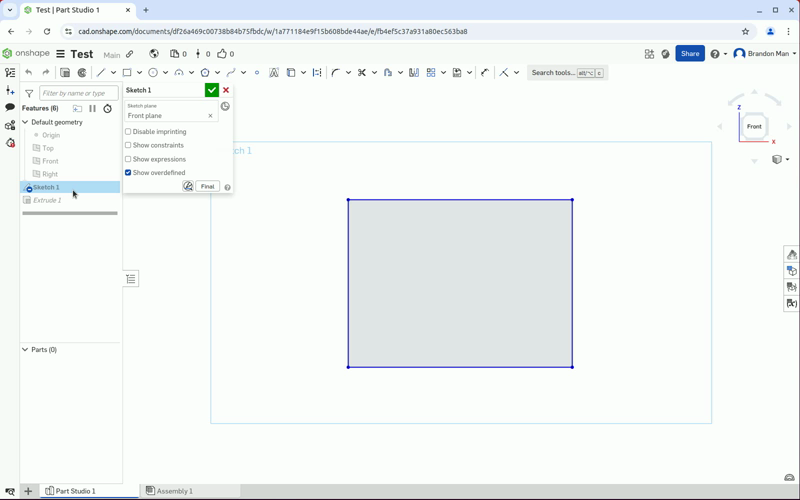
mouse_move(229, 92)
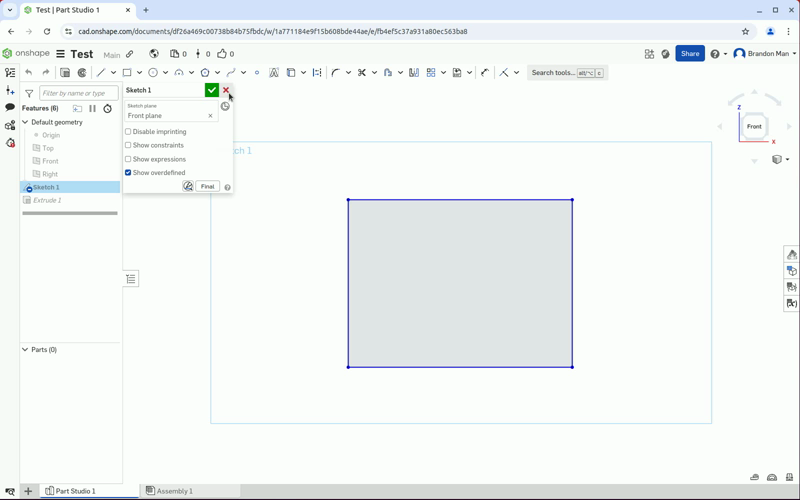
click(229, 92)
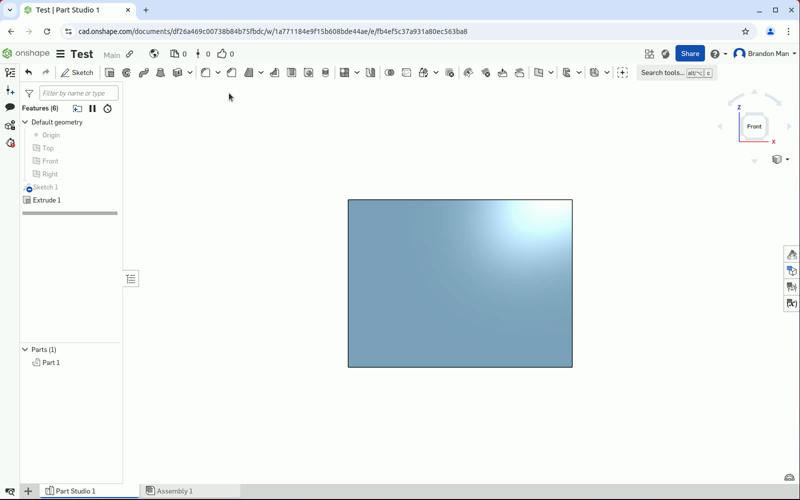
mouse_move(541, 75)
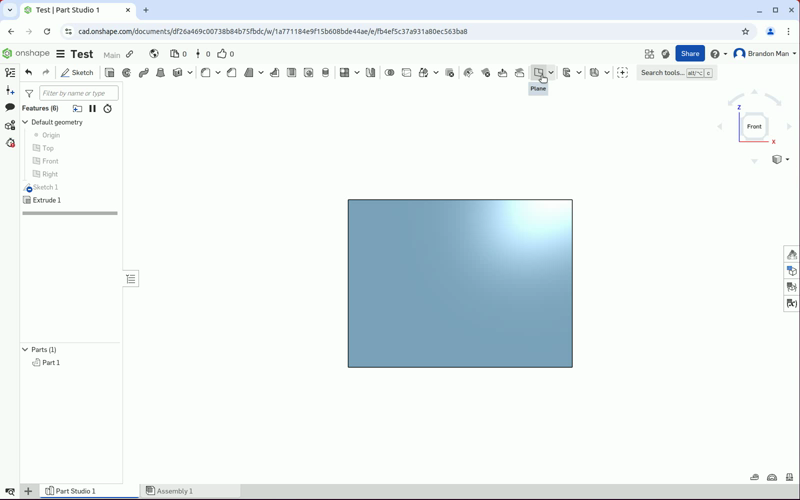
click(541, 75)
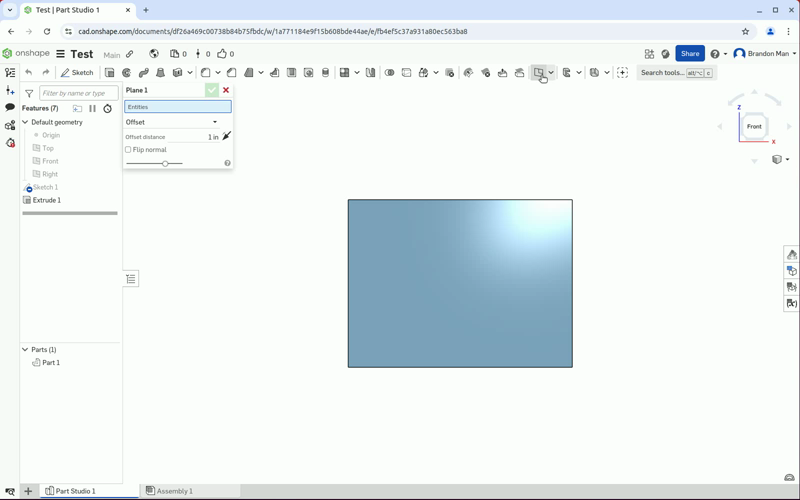
mouse_move(73, 163)
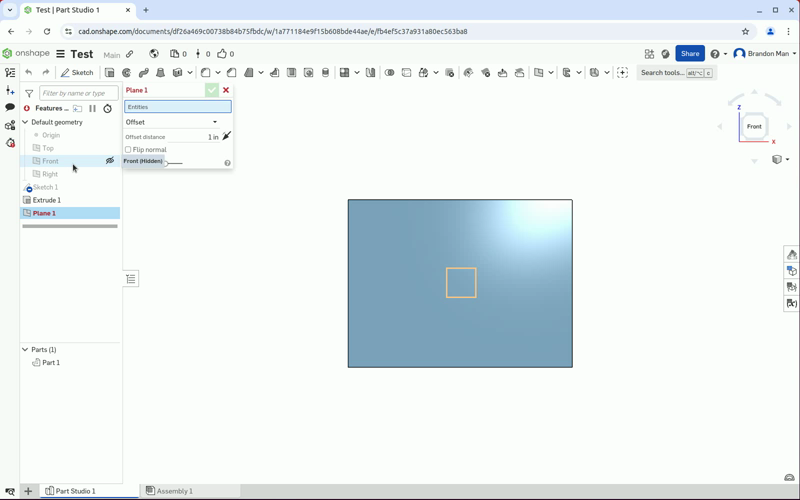
click(73, 163)
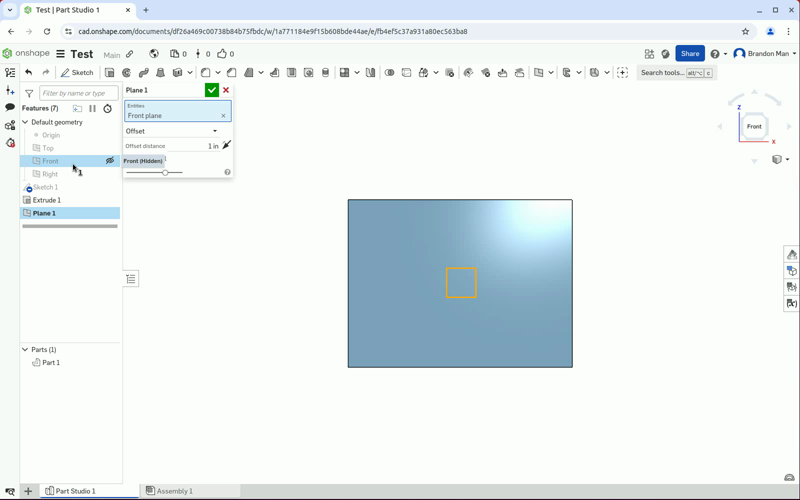
key(tab, 2)
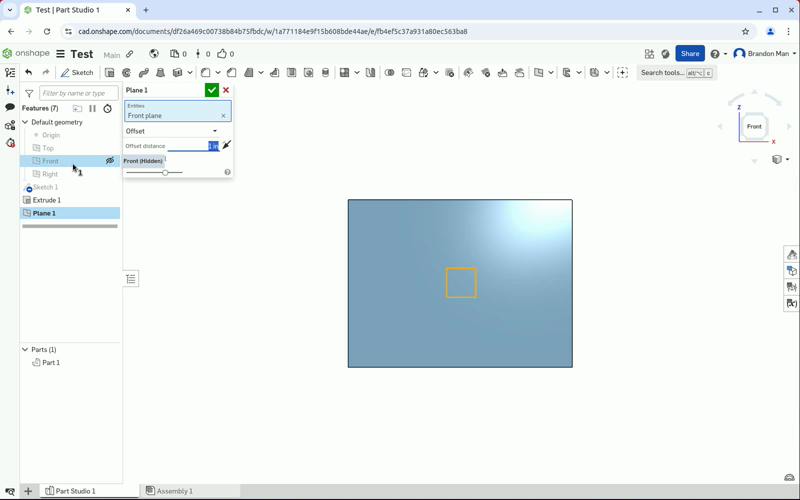
text(23.108)
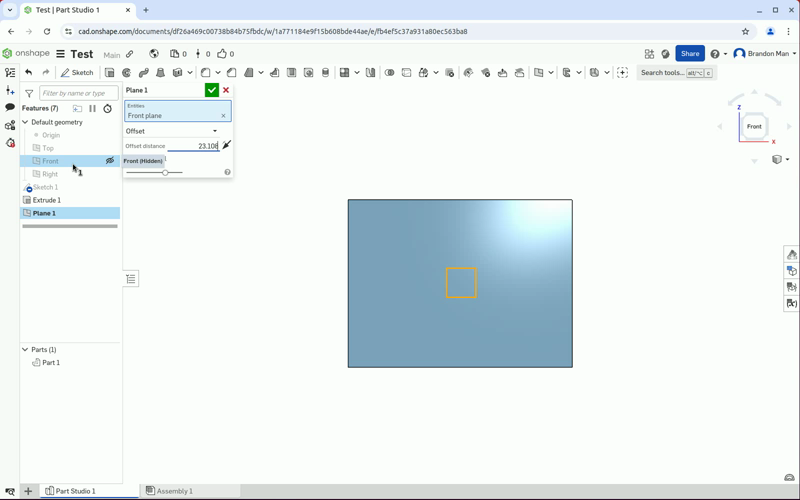
key(enter, 2)
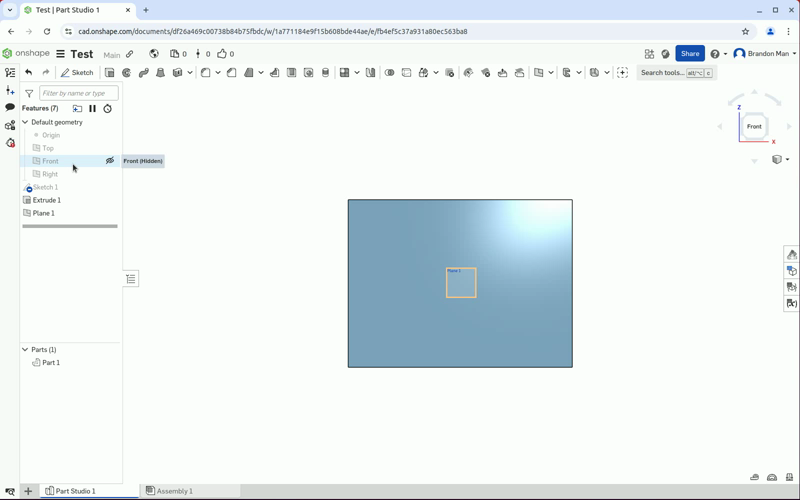
key(shift+s)
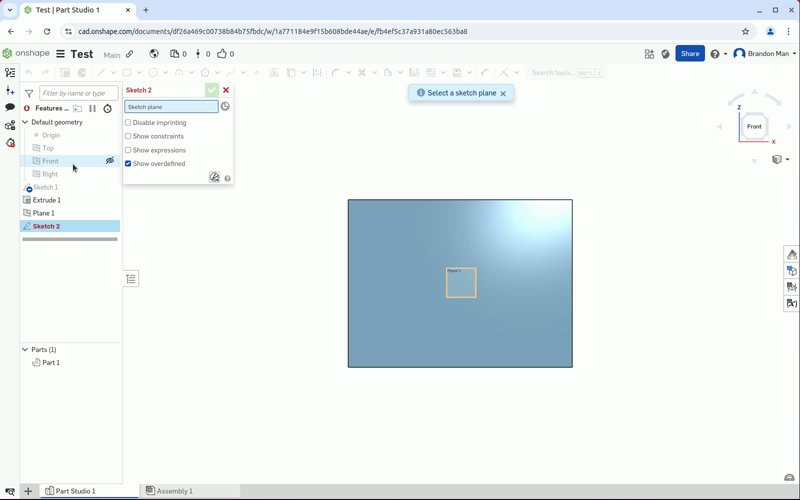
mouse_move(73, 215)
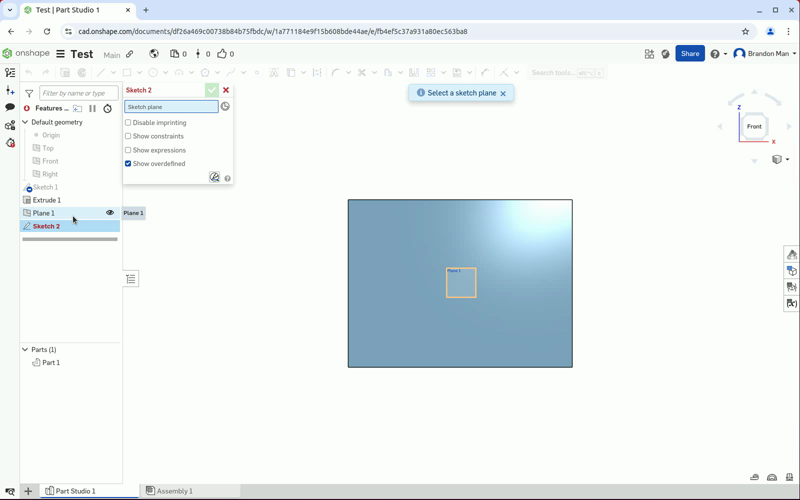
click(73, 215)
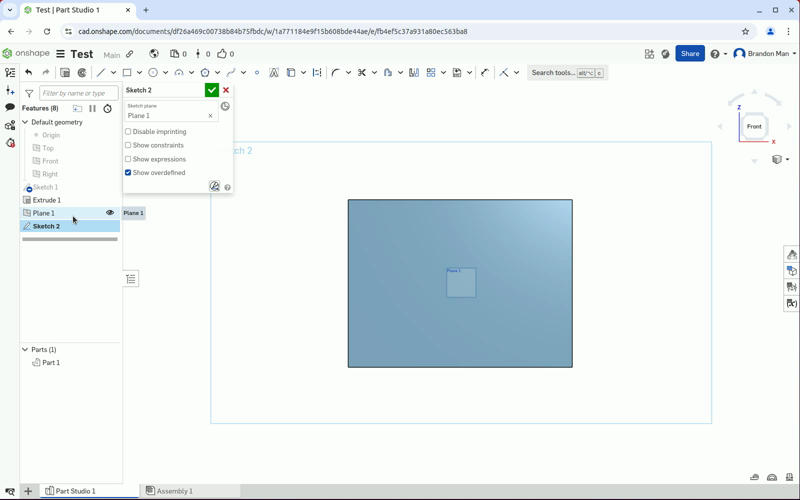
mouse_move(73, 352)
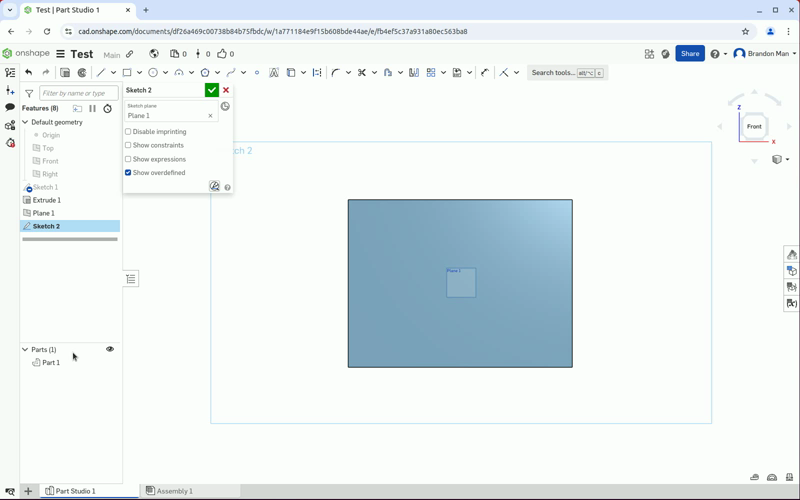
key(y)
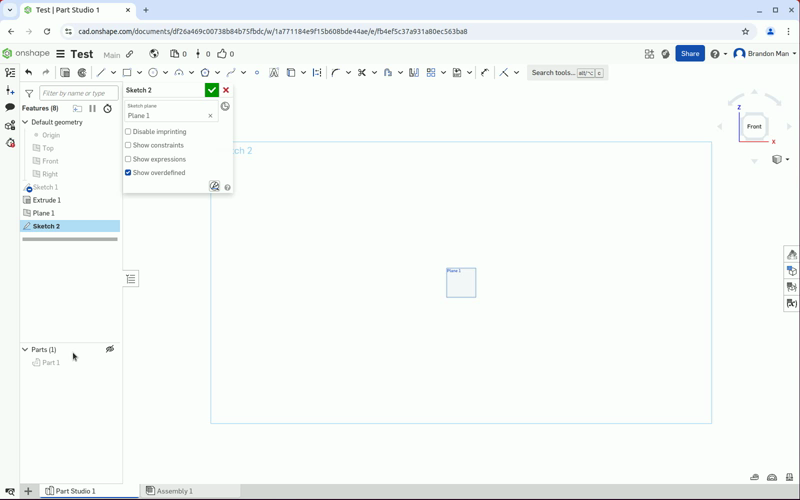
key(l)
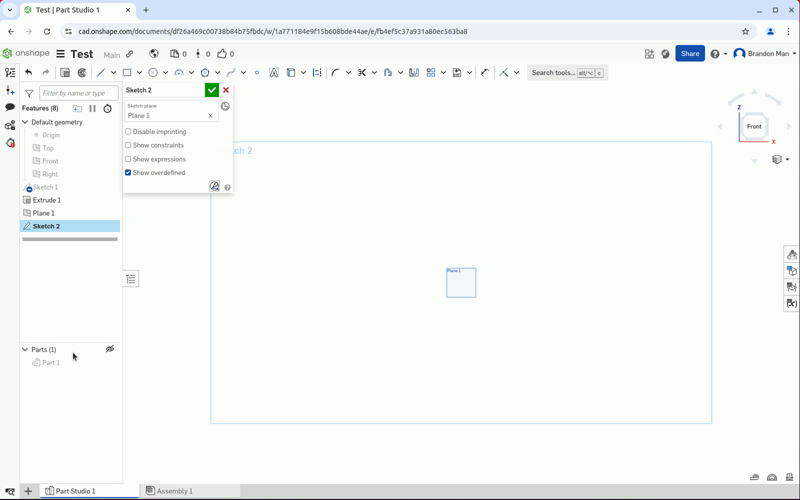
key_down(shift)
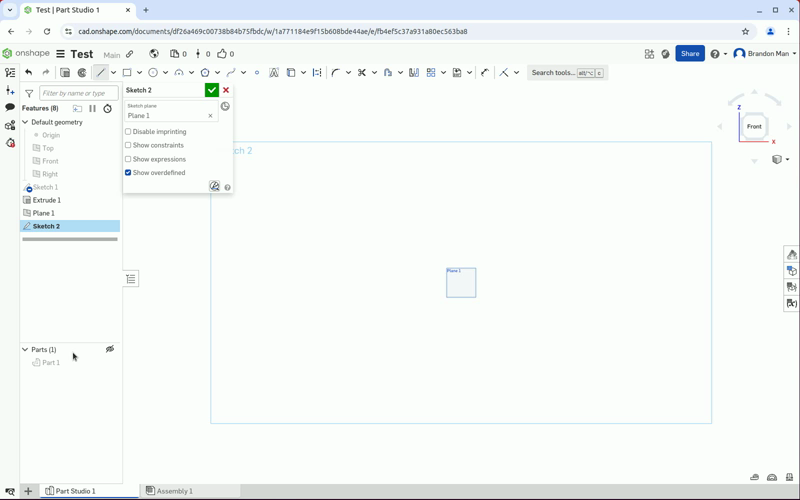
mouse_move(404, 198)
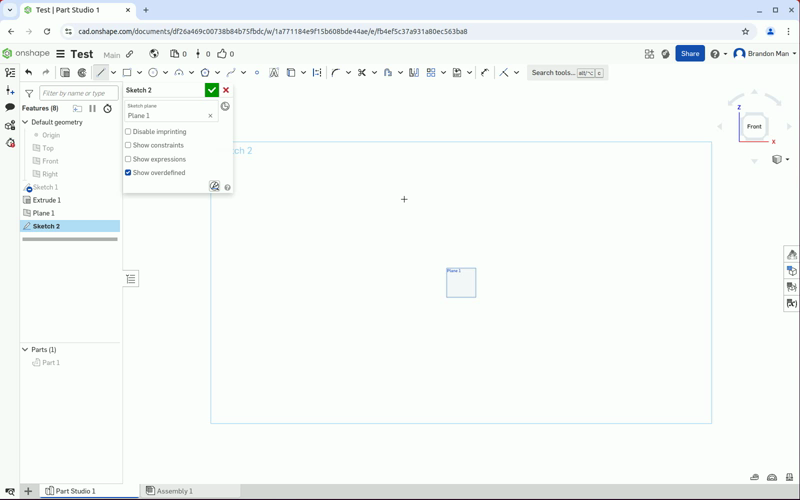
click(404, 198)
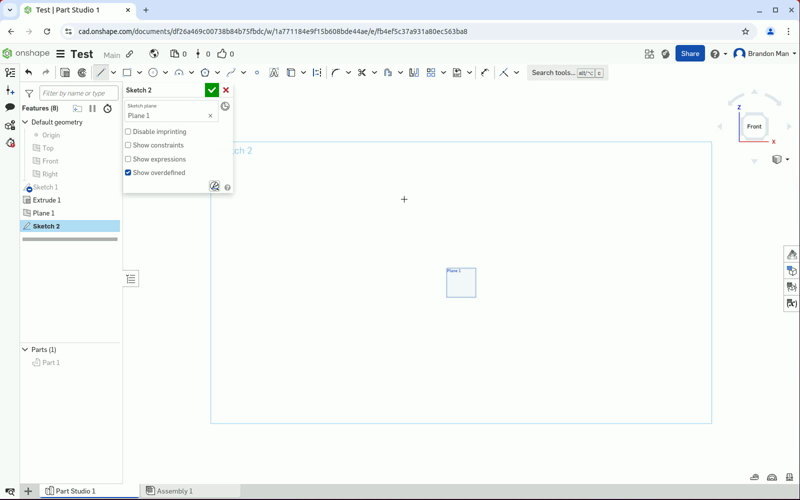
key_up(shift)
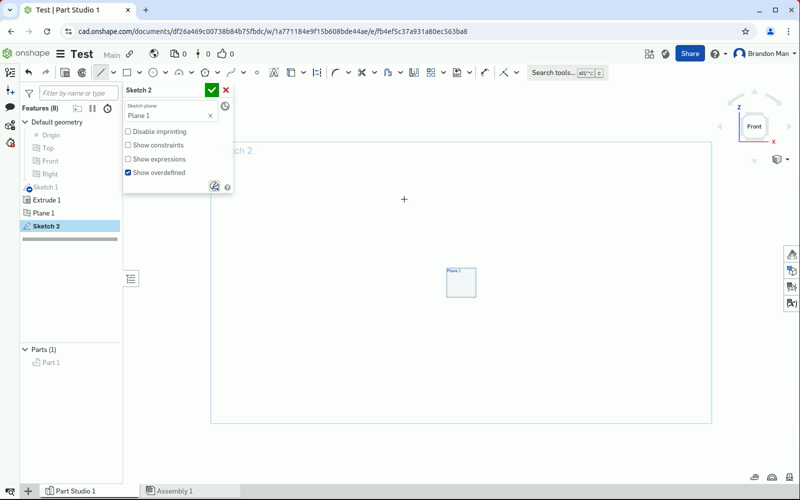
key_down(shift)
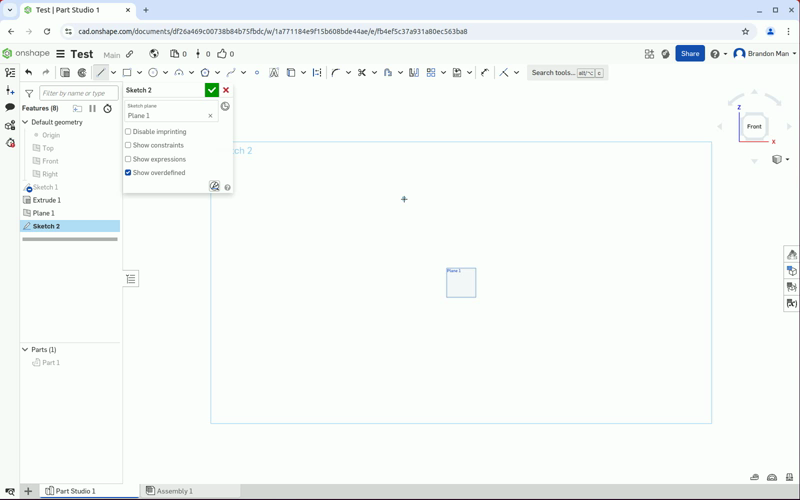
mouse_move(489, 366)
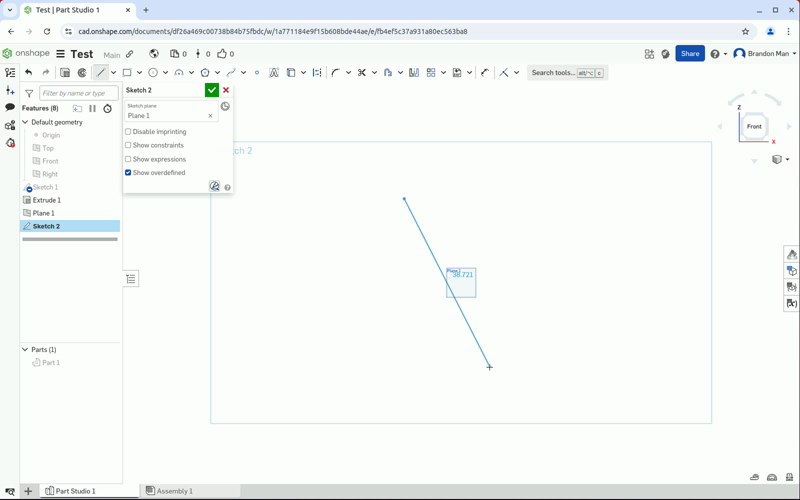
click(489, 366)
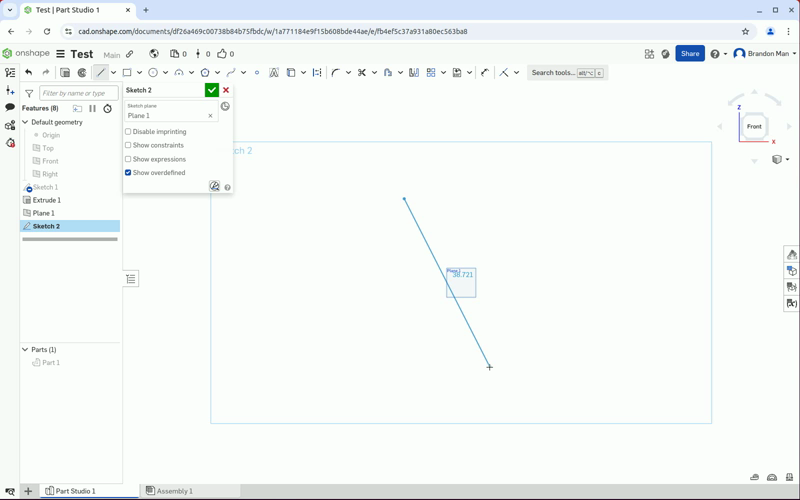
key_up(shift)
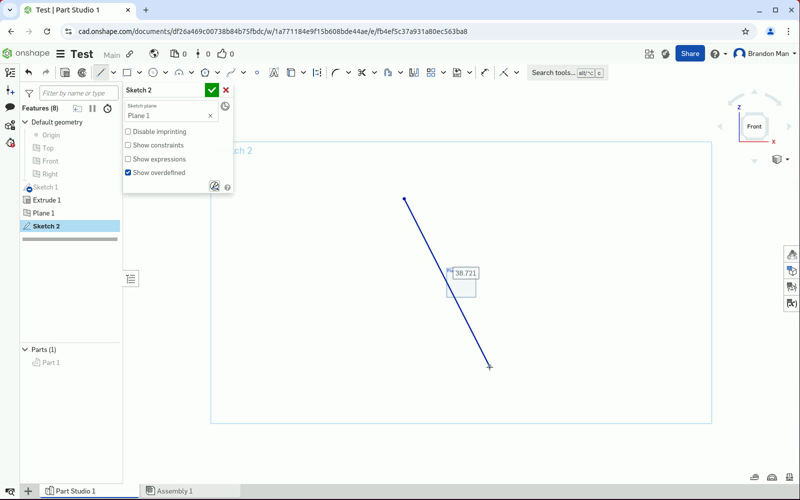
key_down(shift)
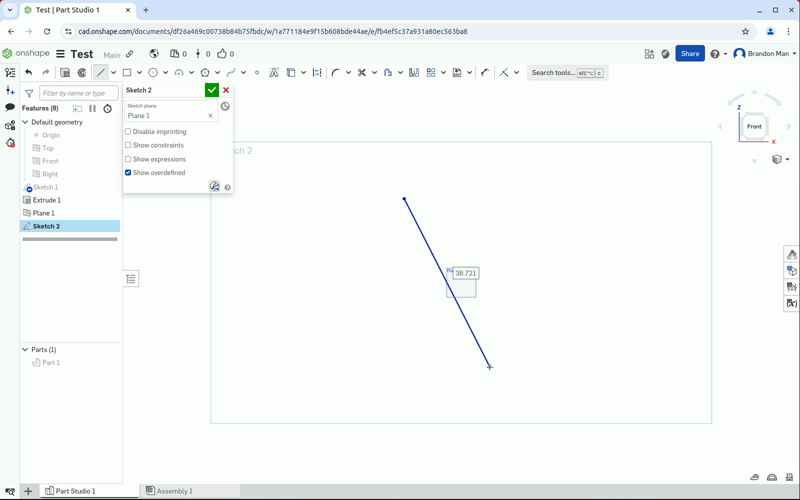
mouse_move(572, 366)
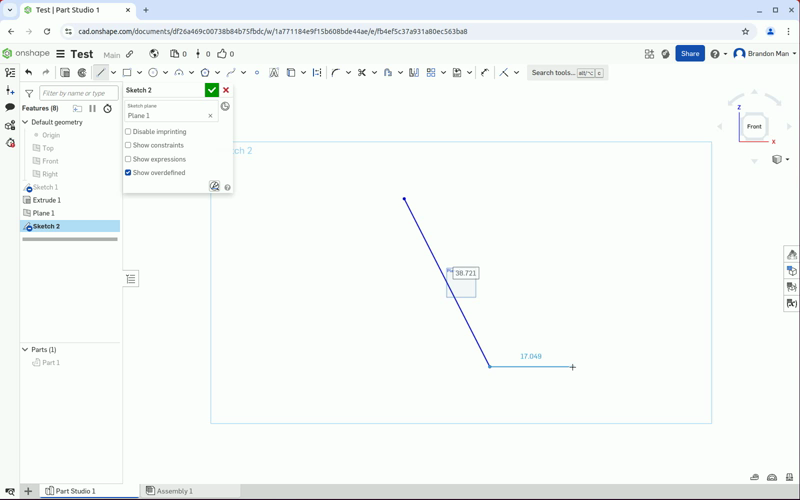
click(572, 366)
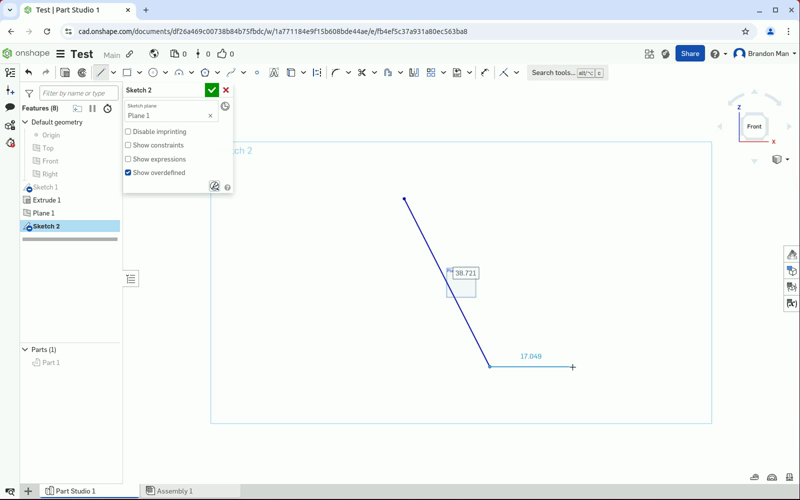
key_up(shift)
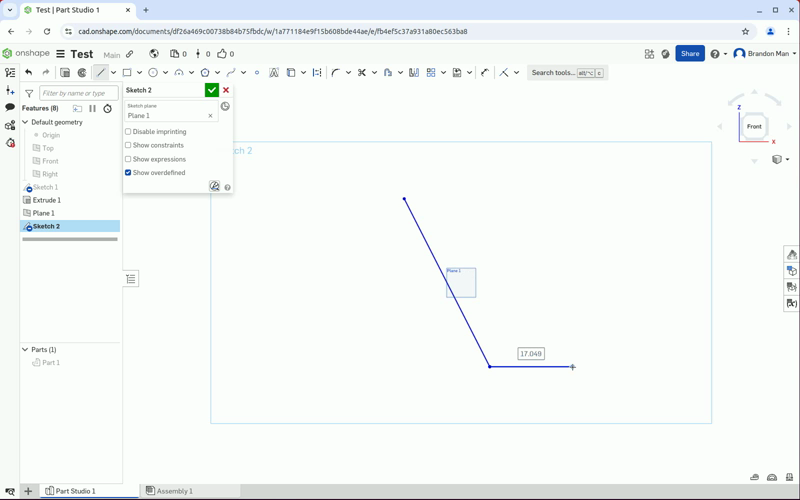
key_down(shift)
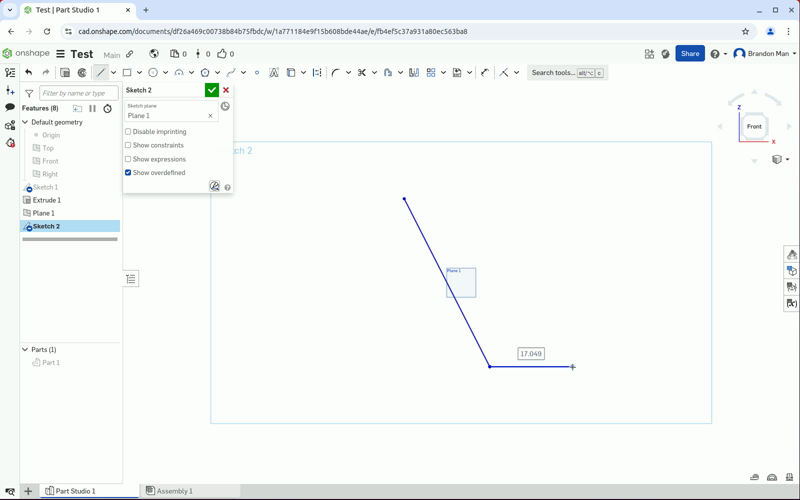
mouse_move(572, 198)
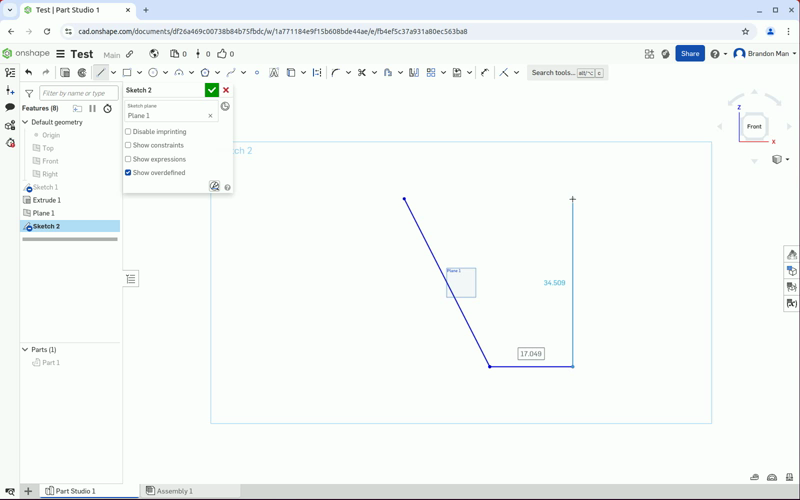
click(572, 198)
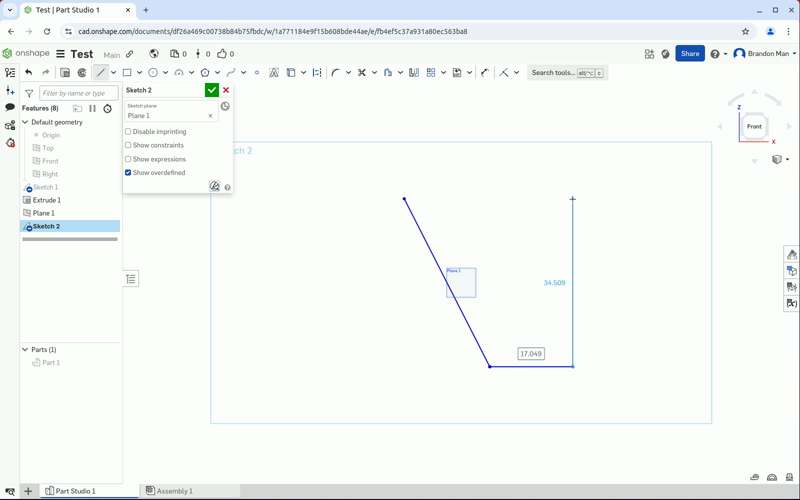
key_up(shift)
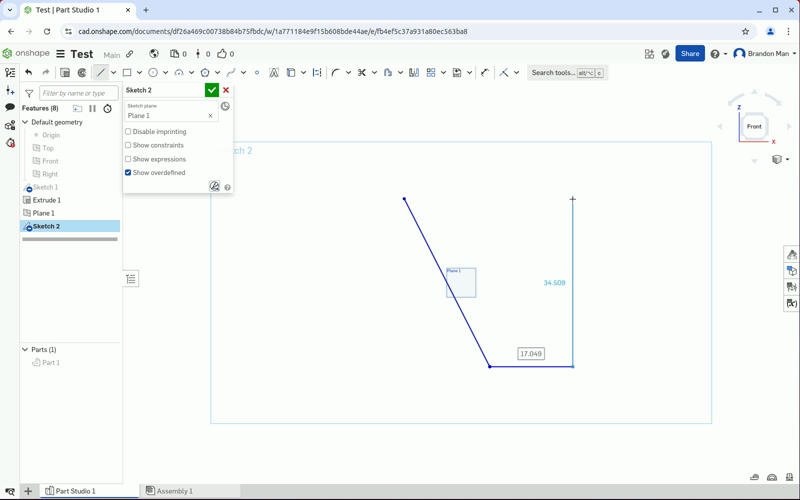
key_down(shift)
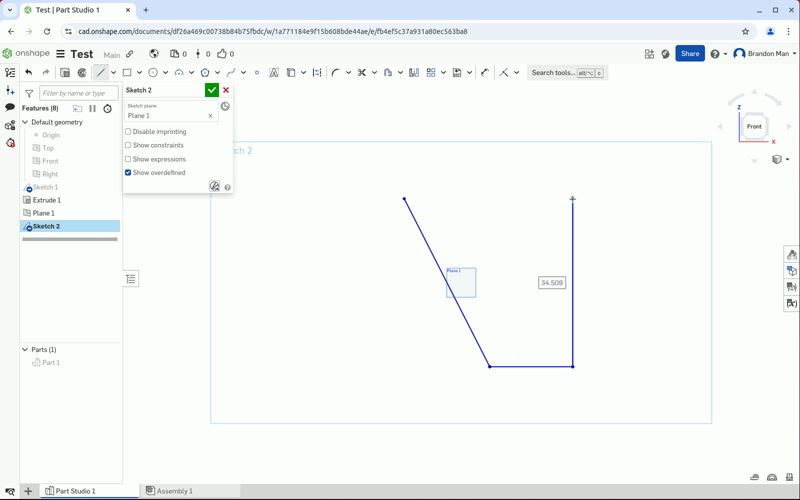
mouse_move(404, 198)
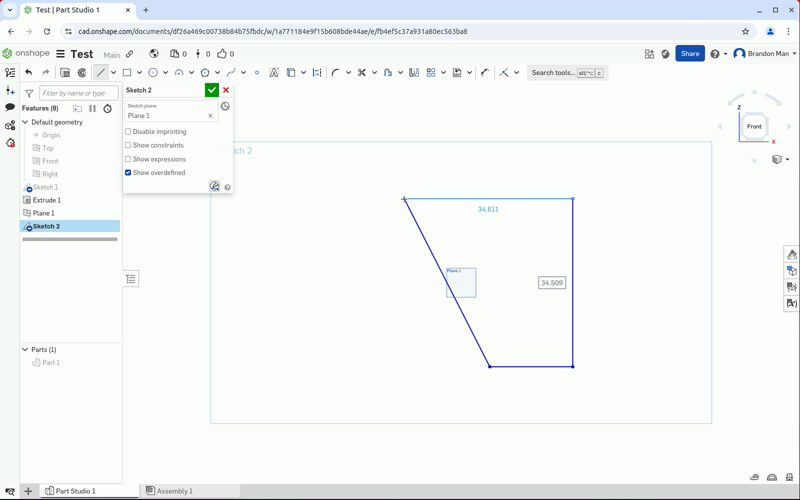
key_up(shift)
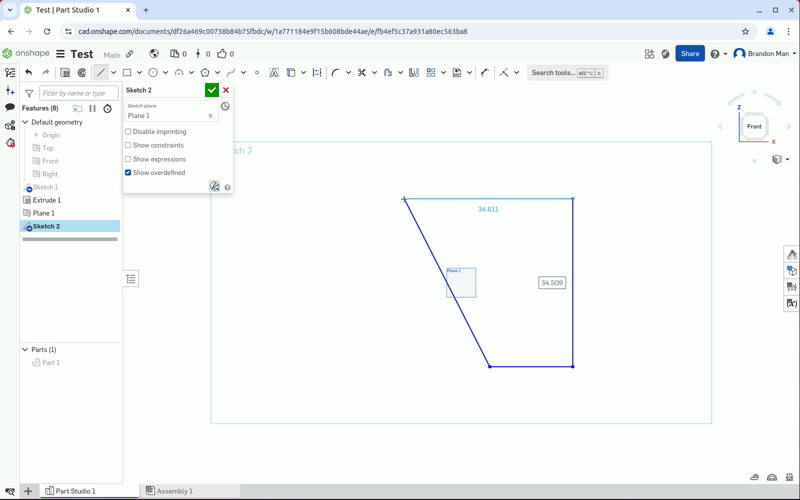
click(404, 198)
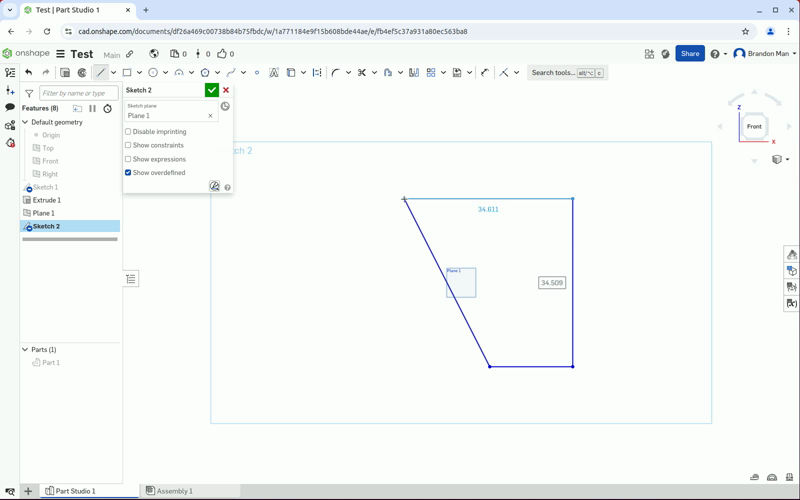
key(esc)
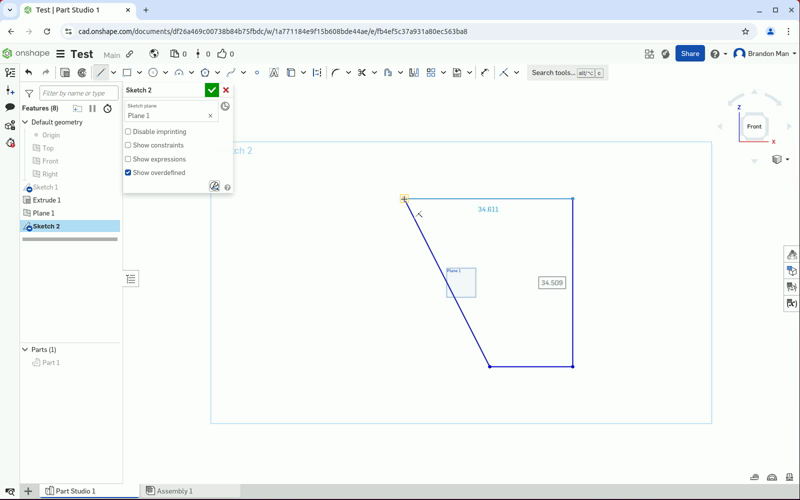
mouse_move(533, 345)
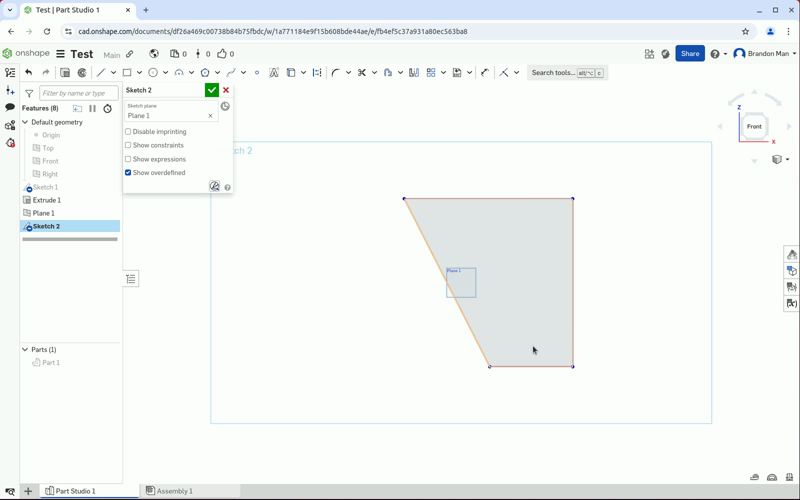
click(533, 345)
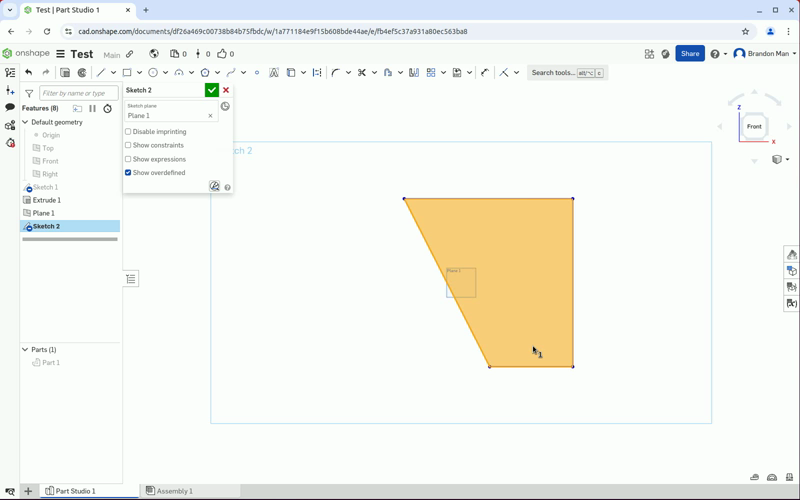
mouse_move(73, 352)
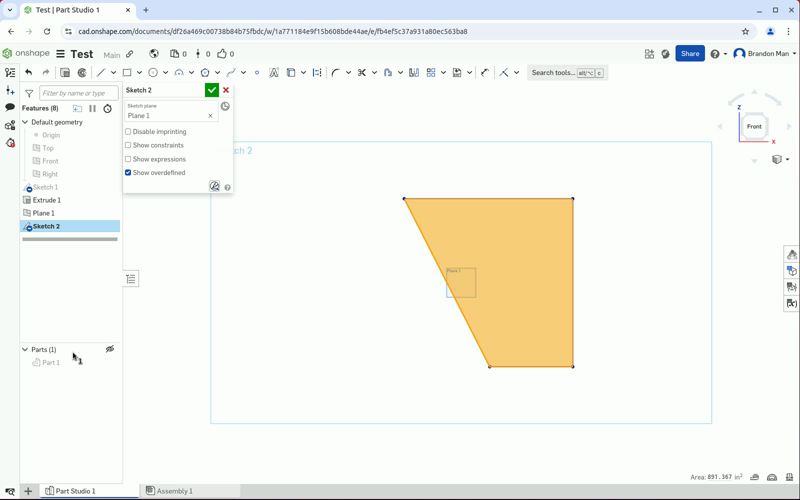
key(shift+y)
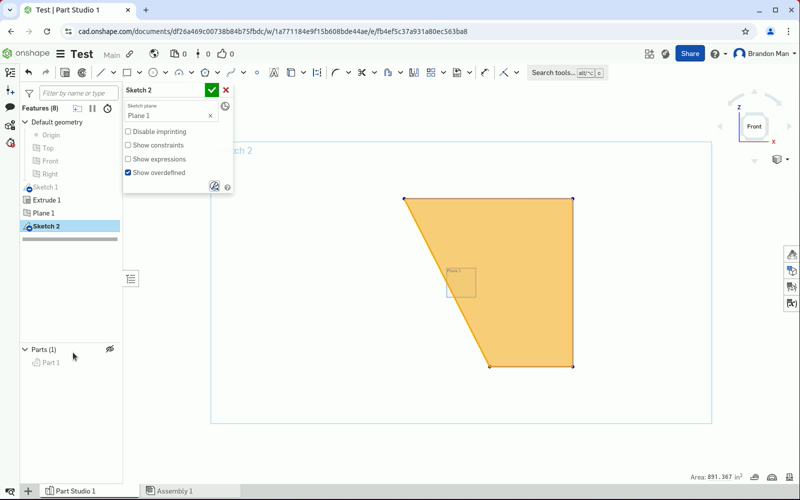
key(shift+e)
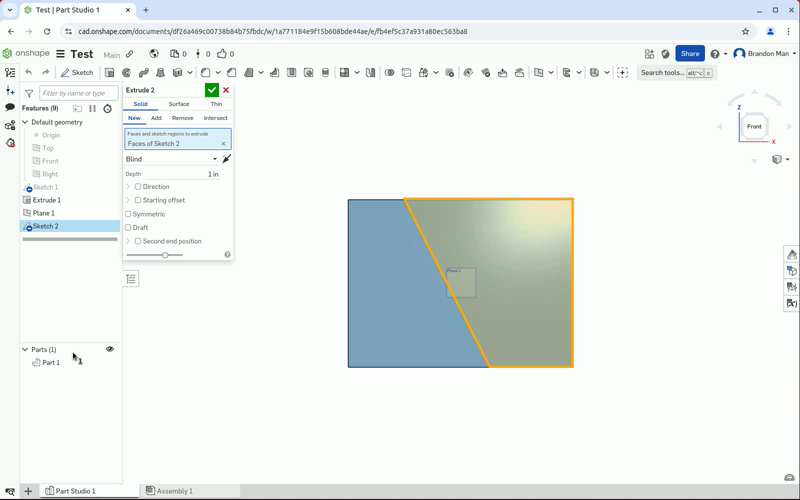
mouse_move(143, 106)
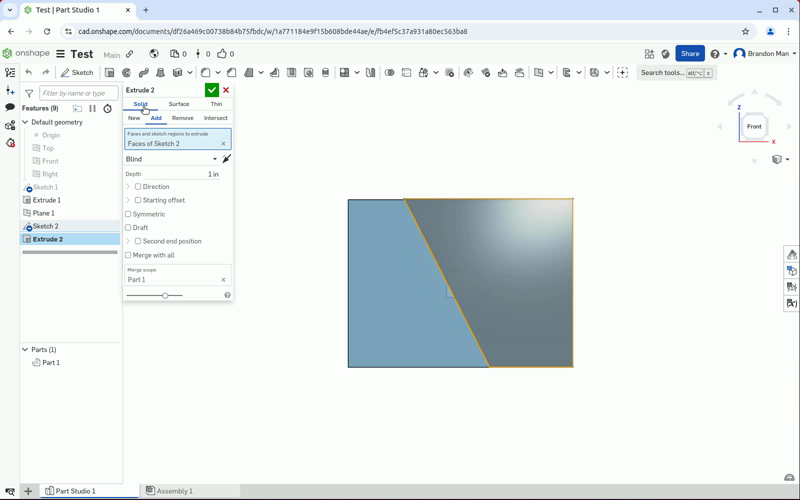
click(143, 106)
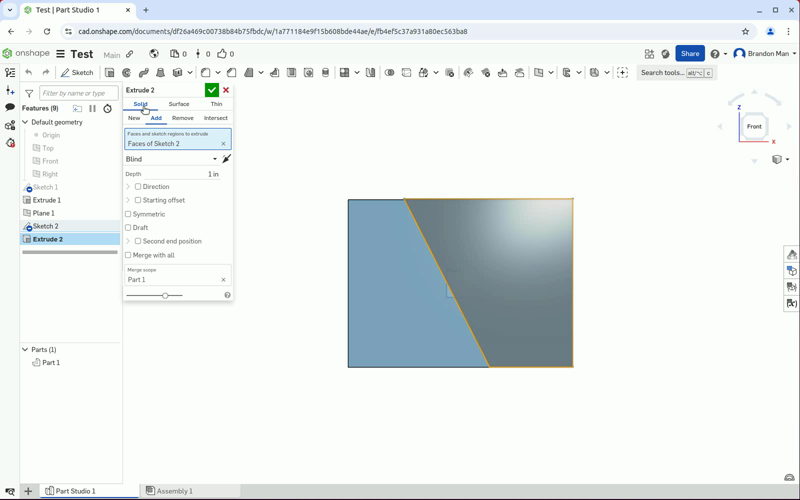
mouse_move(186, 120)
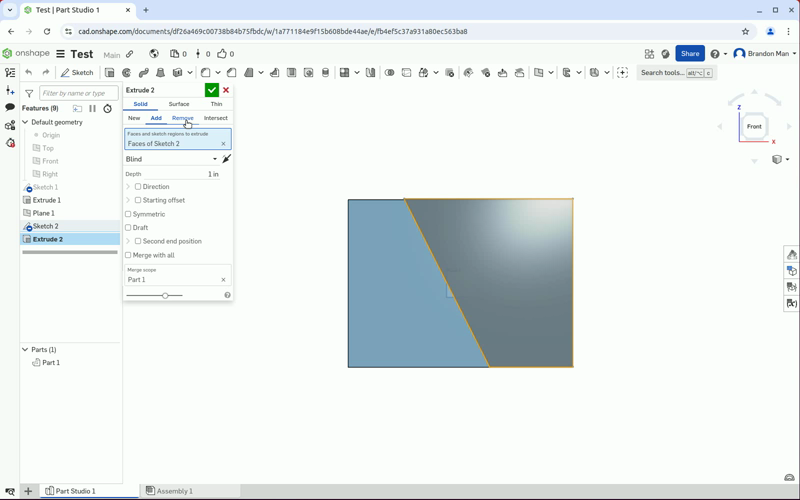
click(186, 120)
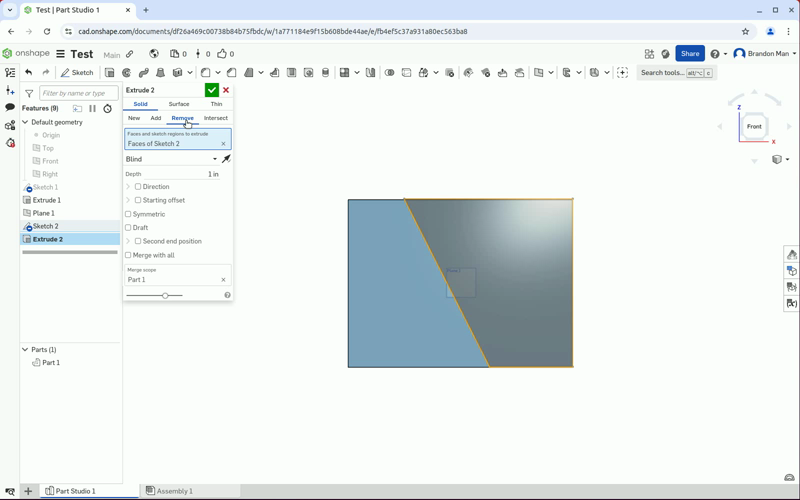
key(tab, 4)
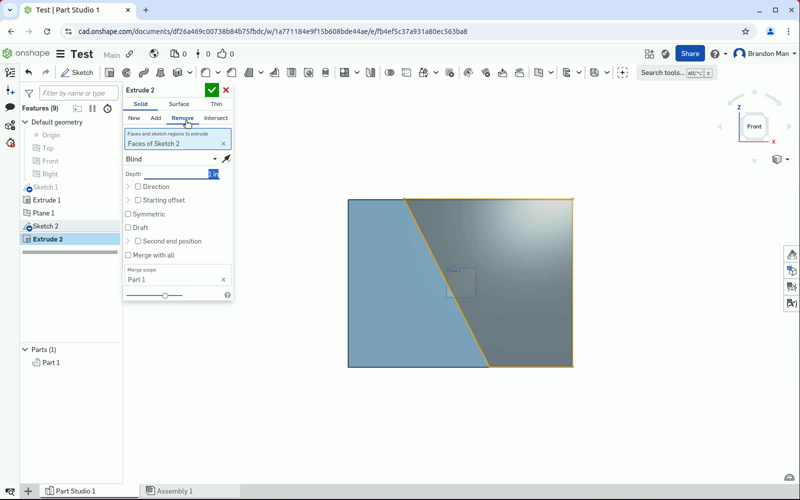
text(11.554)
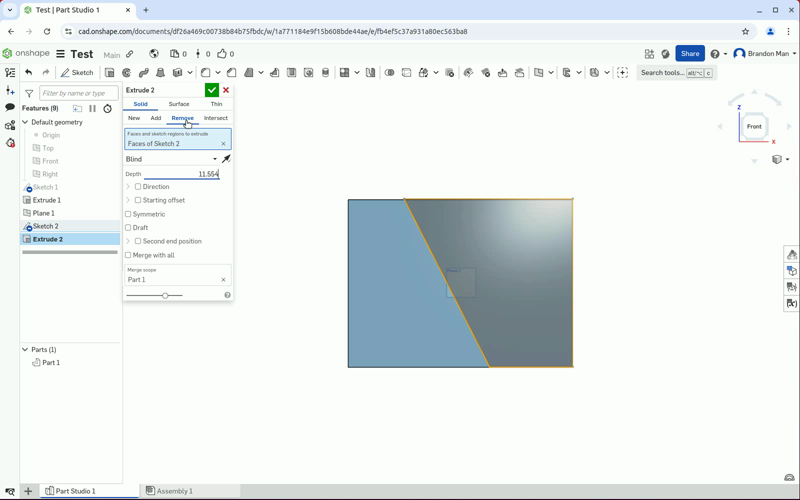
key(tab, 6)
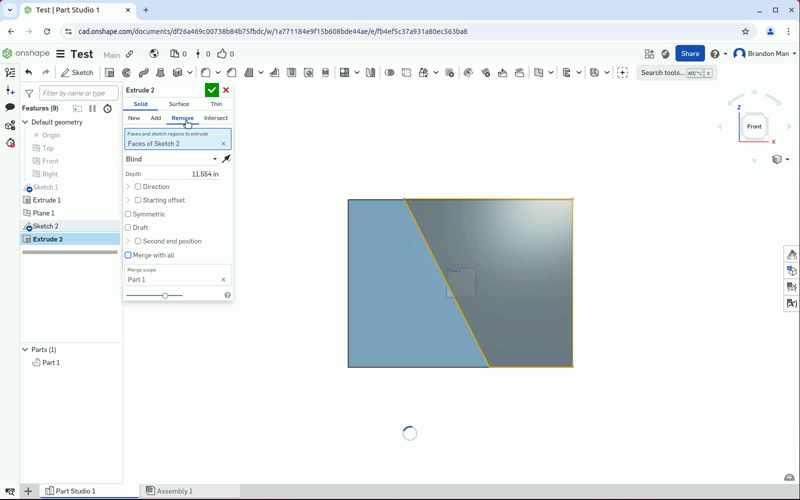
key(space)
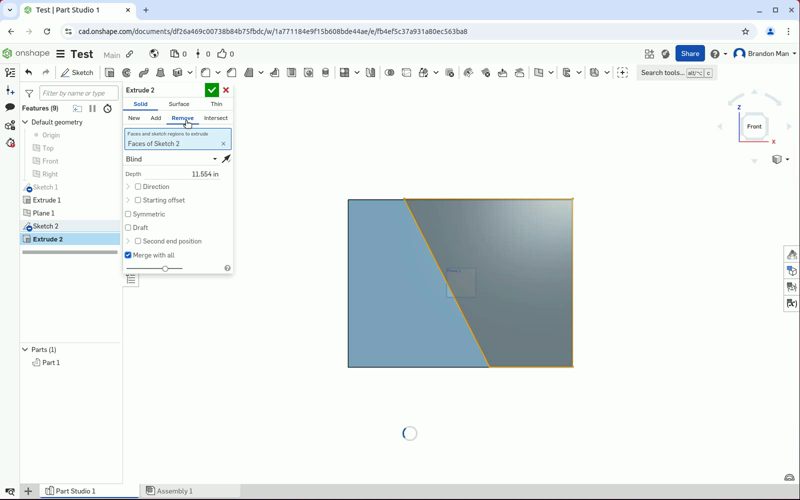
key(enter)
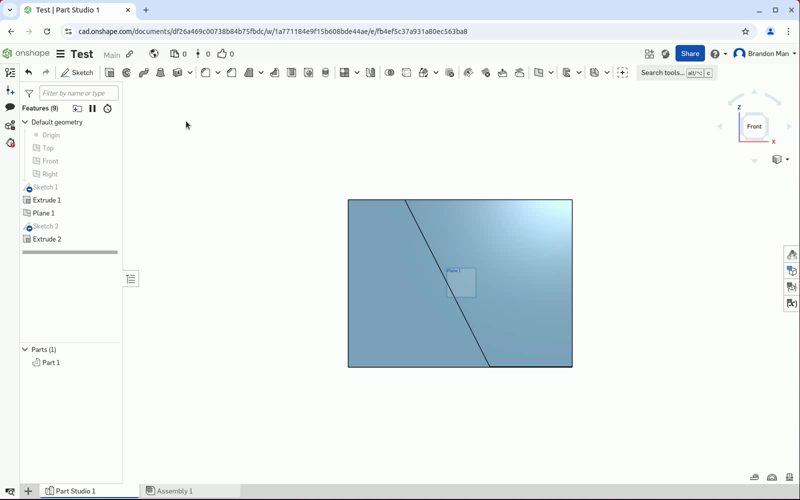
key(shift+h)
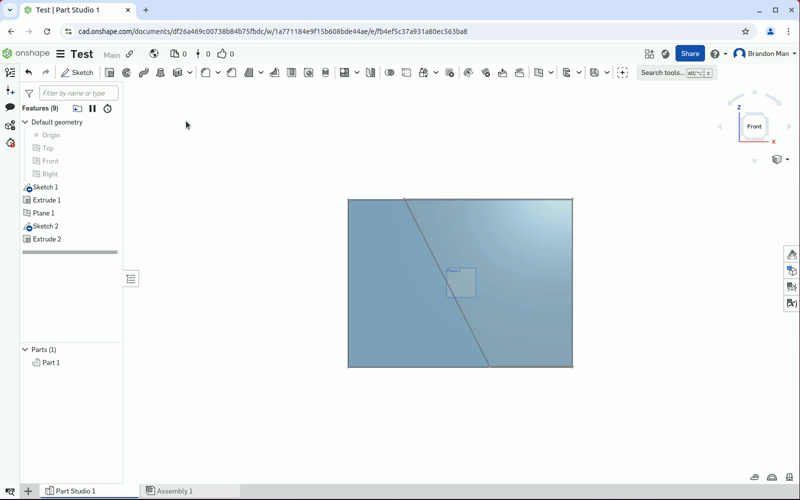
key(shift+h)
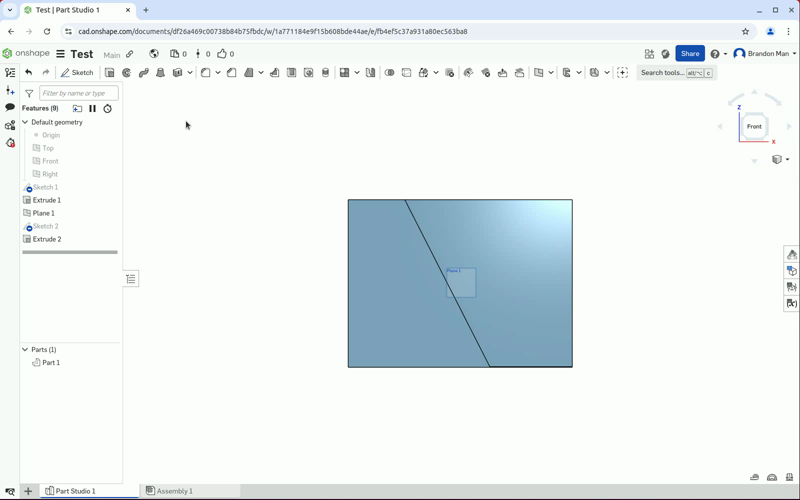
mouse_move(73, 189)
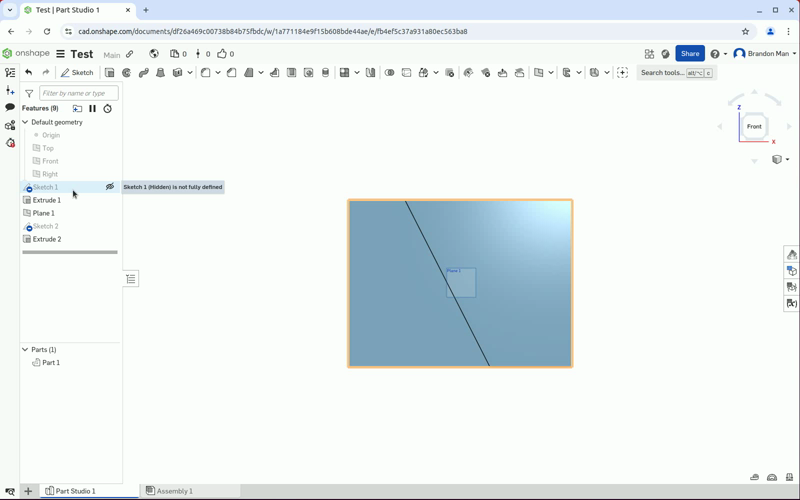
click(73, 189)
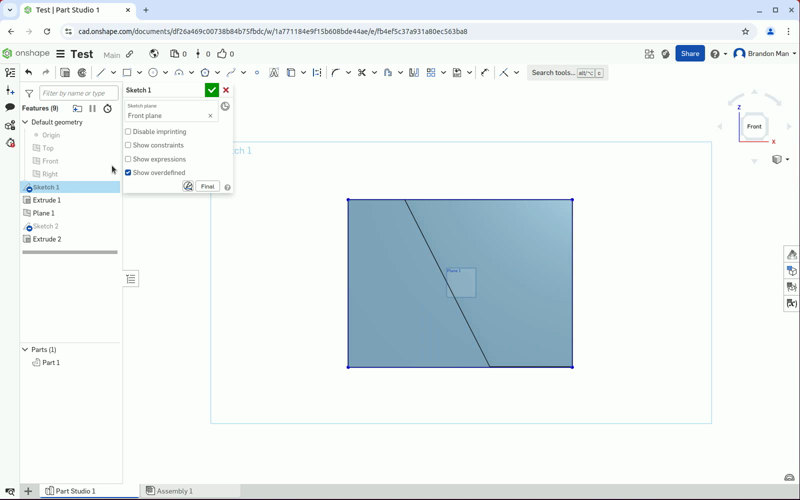
mouse_move(229, 92)
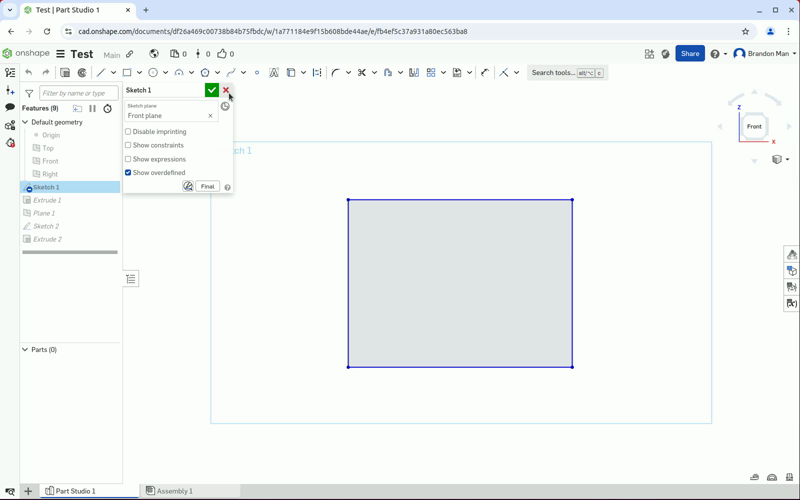
click(229, 92)
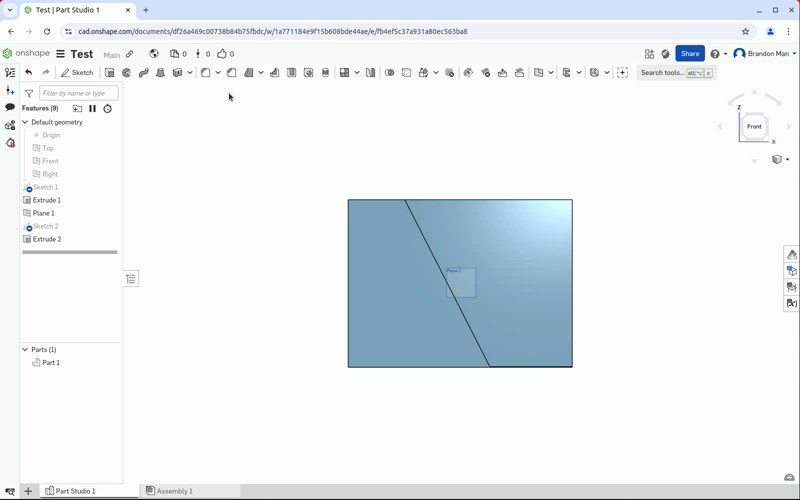
mouse_move(541, 75)
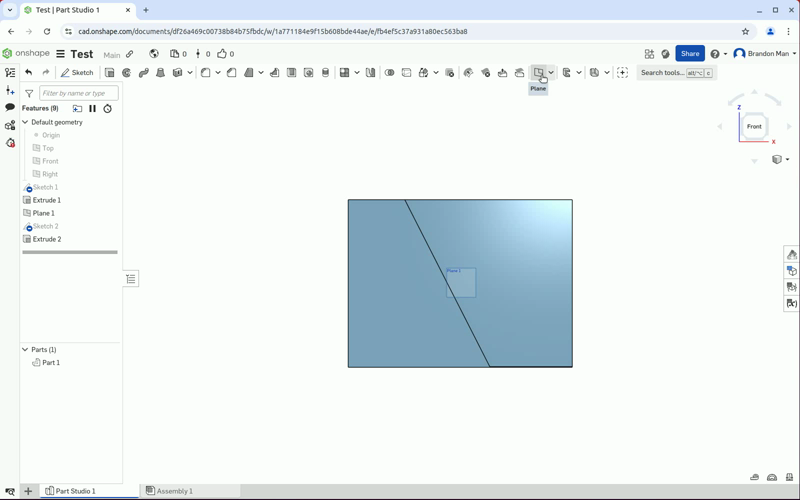
click(541, 75)
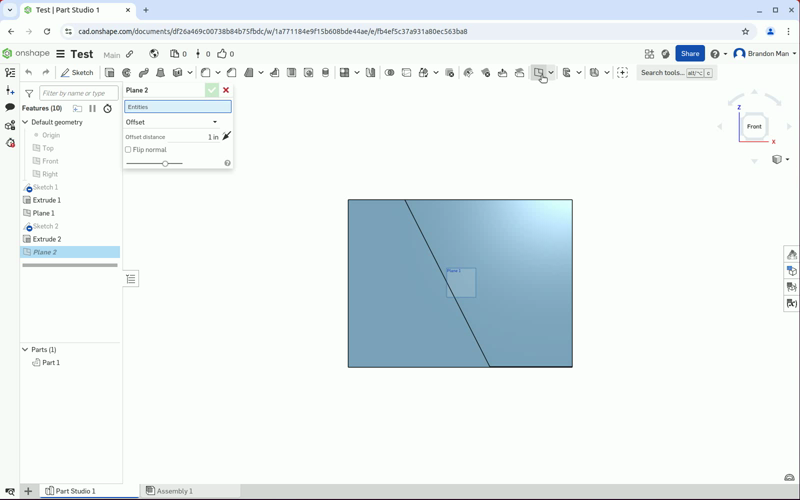
mouse_move(73, 163)
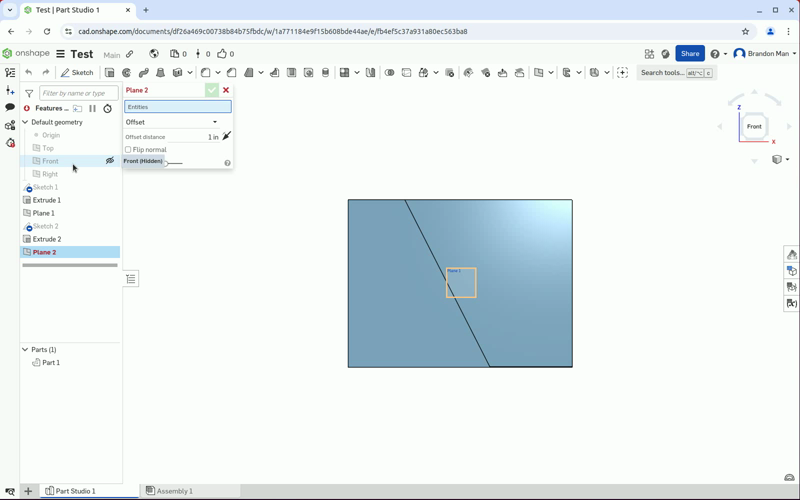
click(73, 163)
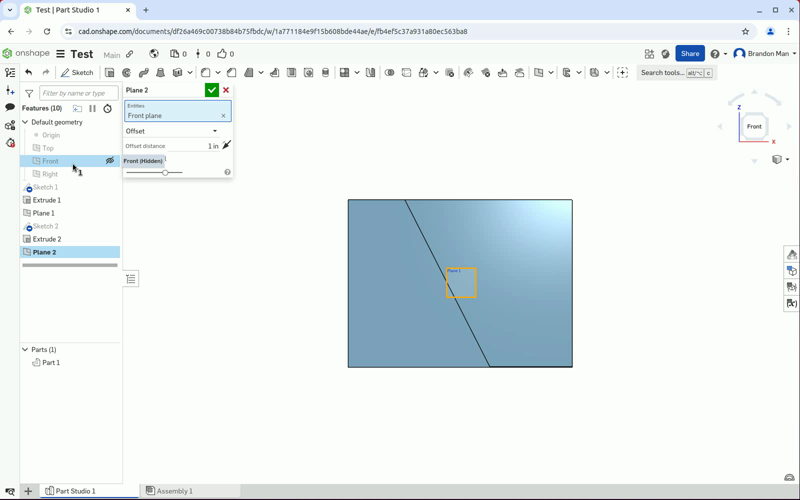
key(tab, 2)
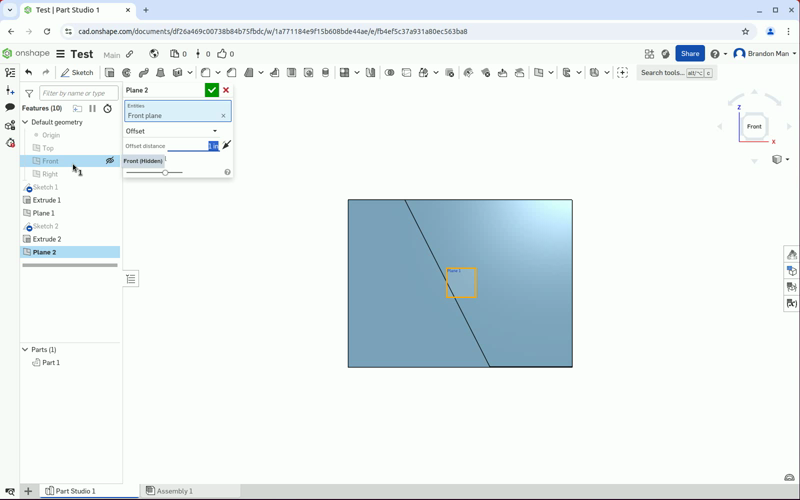
text(11.554)
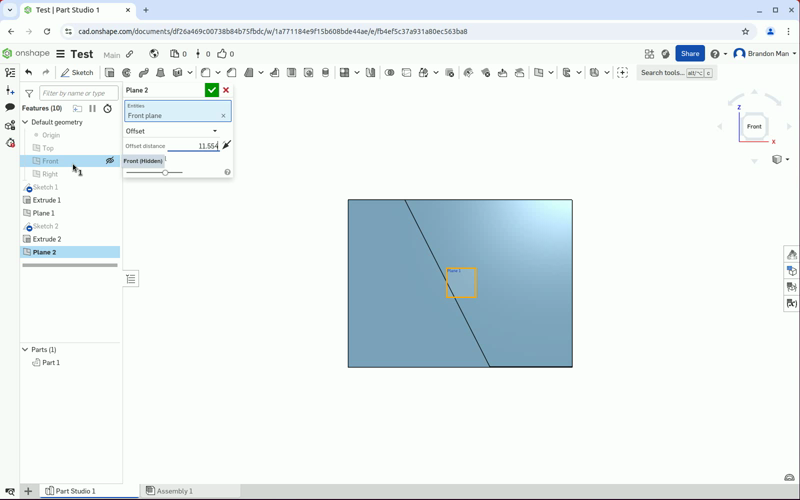
key(enter, 2)
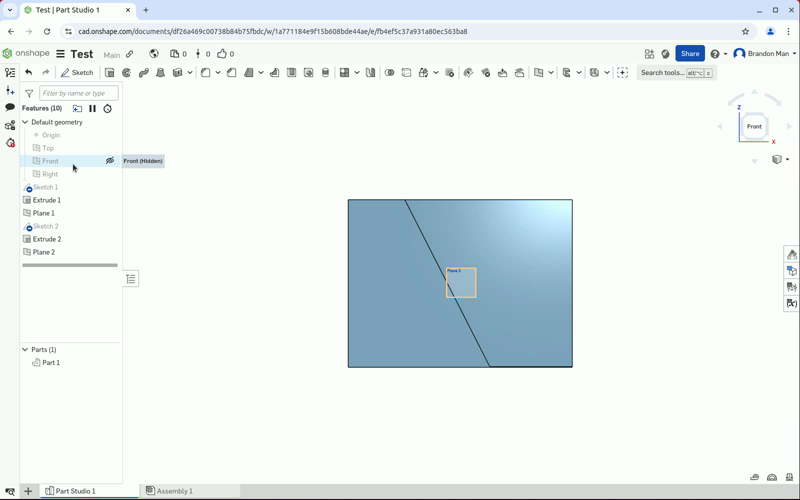
key(shift+s)
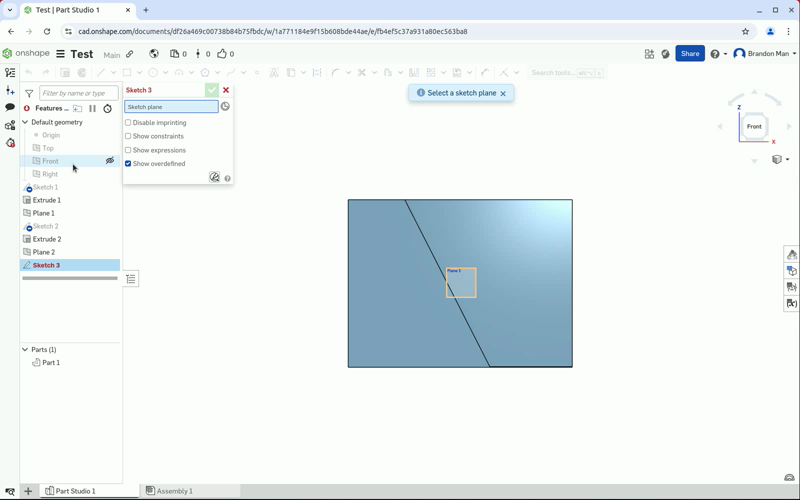
mouse_move(73, 254)
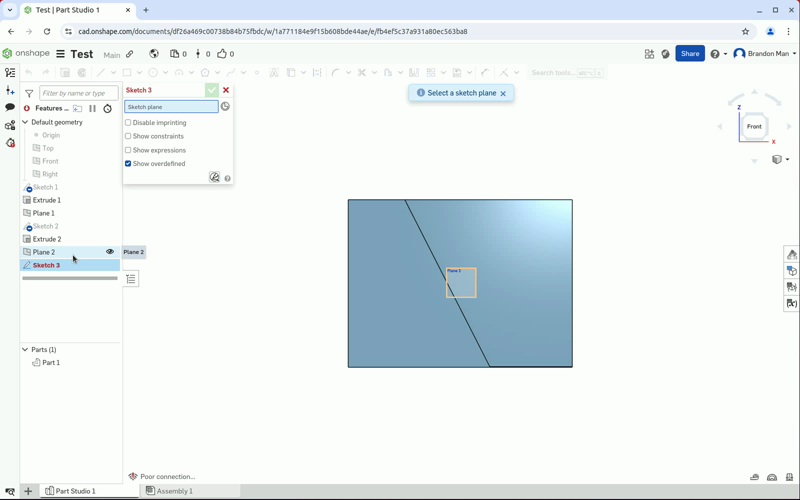
click(73, 254)
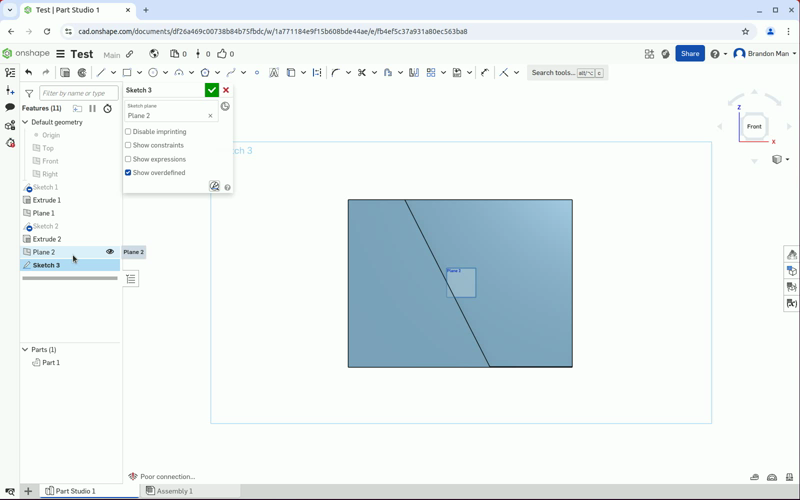
mouse_move(73, 352)
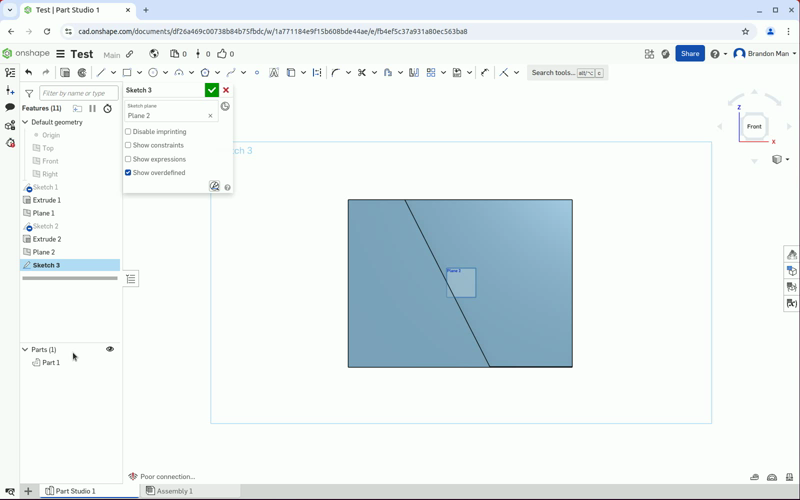
key(y)
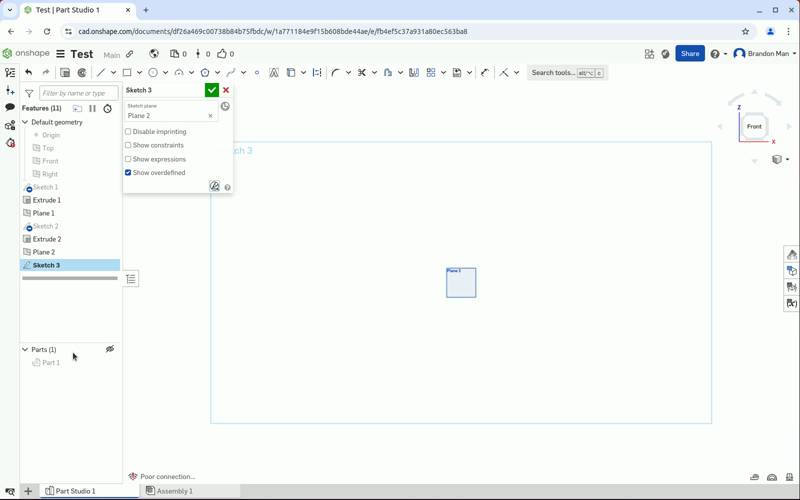
key(l)
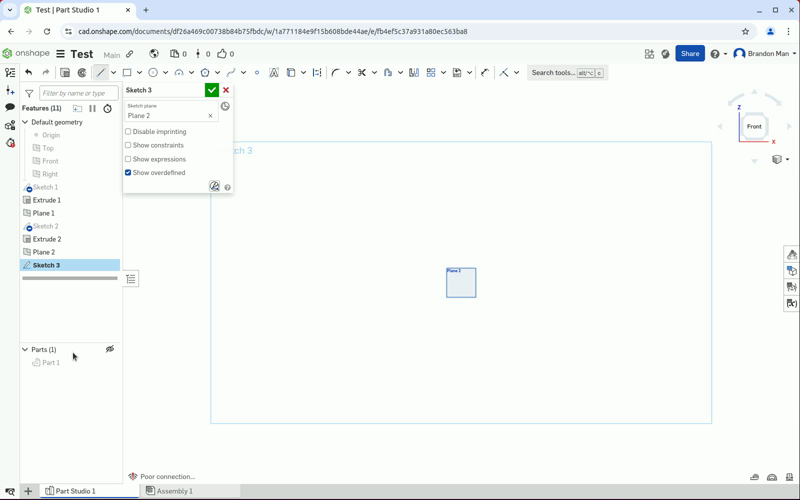
key_down(shift)
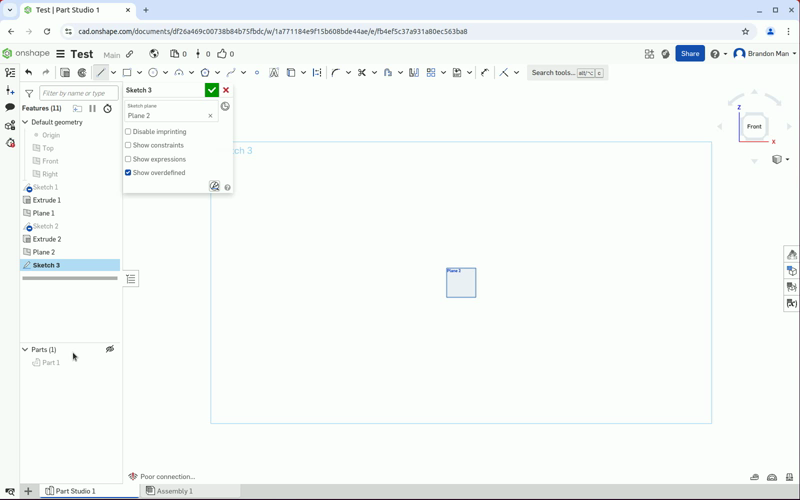
mouse_move(516, 198)
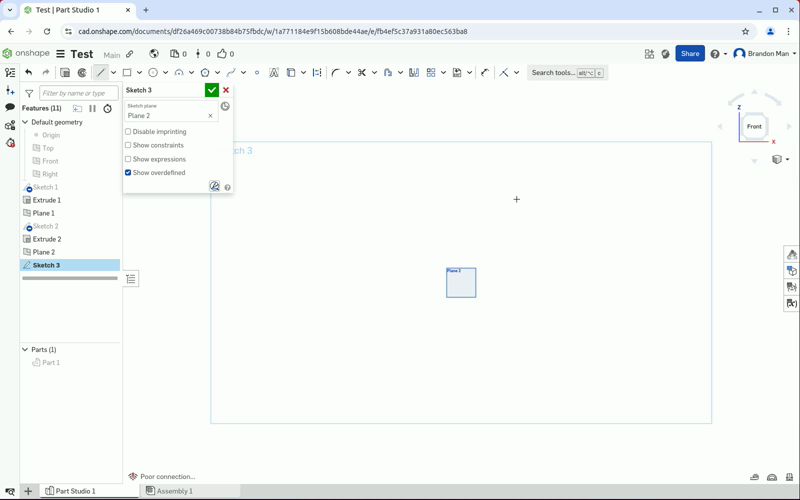
click(516, 198)
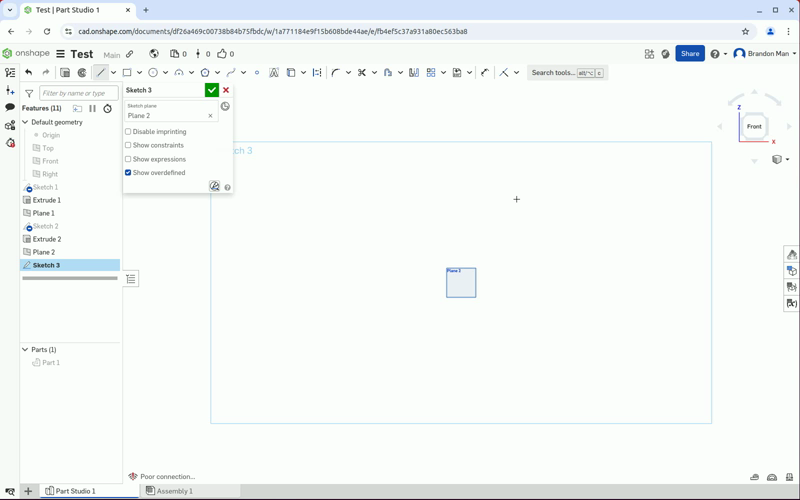
key_up(shift)
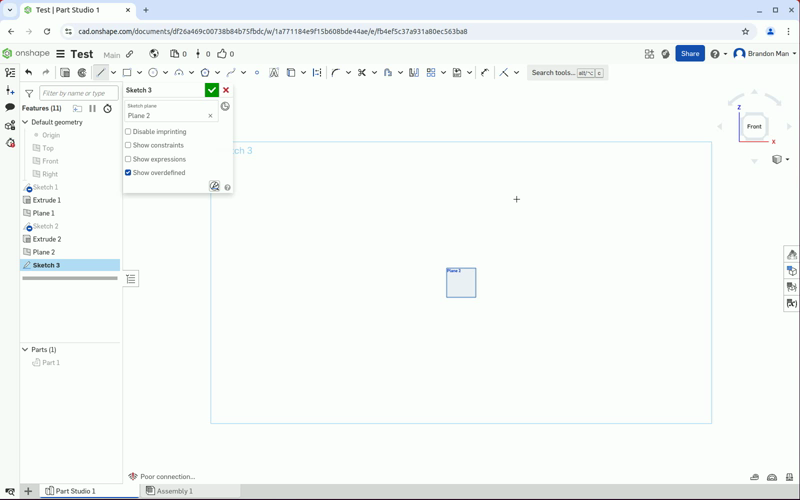
key_down(shift)
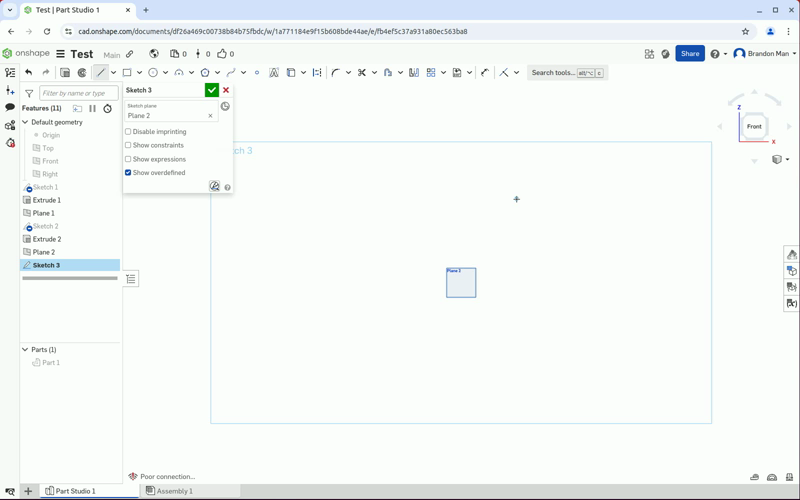
mouse_move(573, 283)
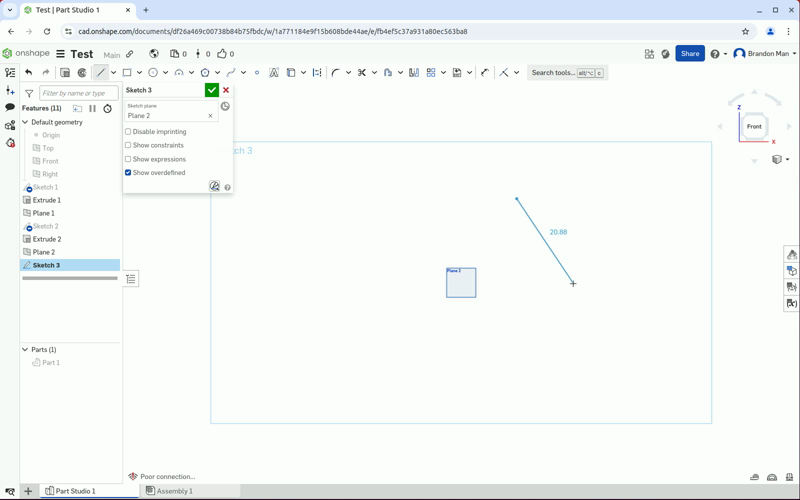
click(573, 283)
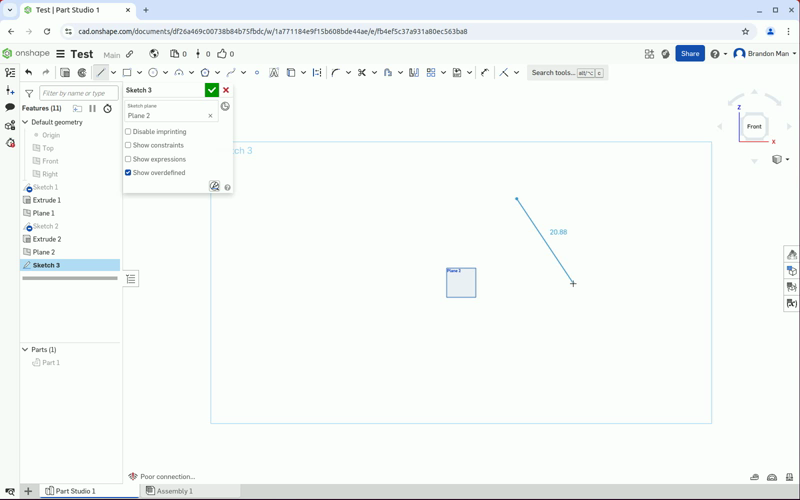
key_up(shift)
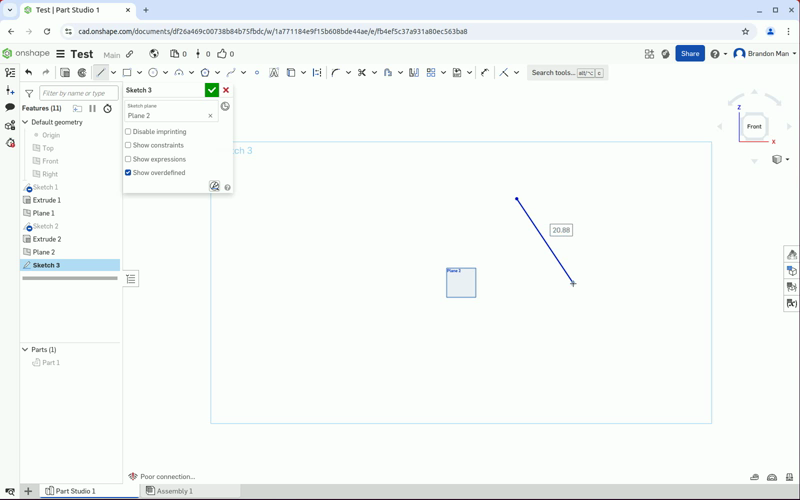
key_down(shift)
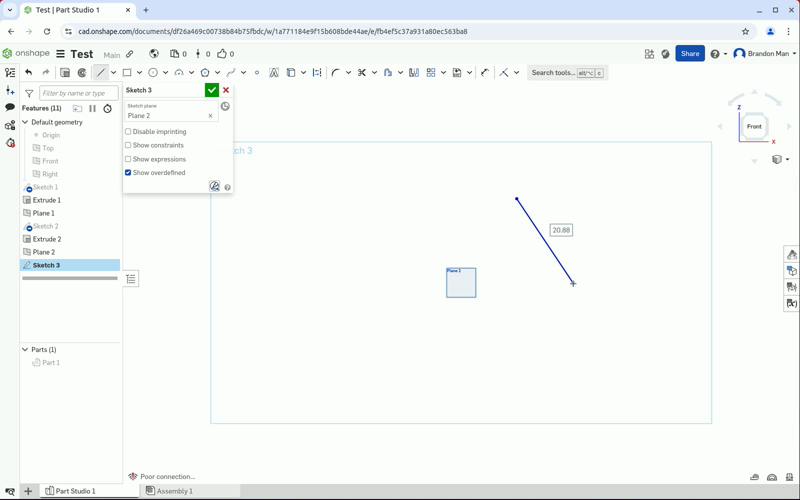
mouse_move(573, 198)
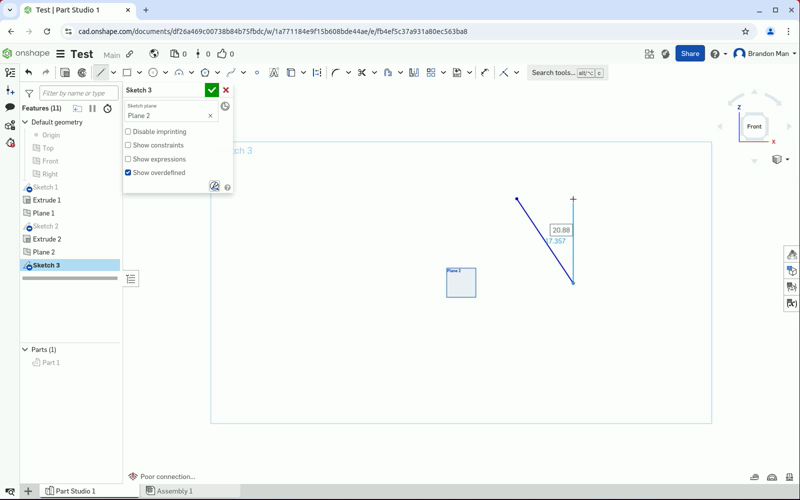
click(573, 198)
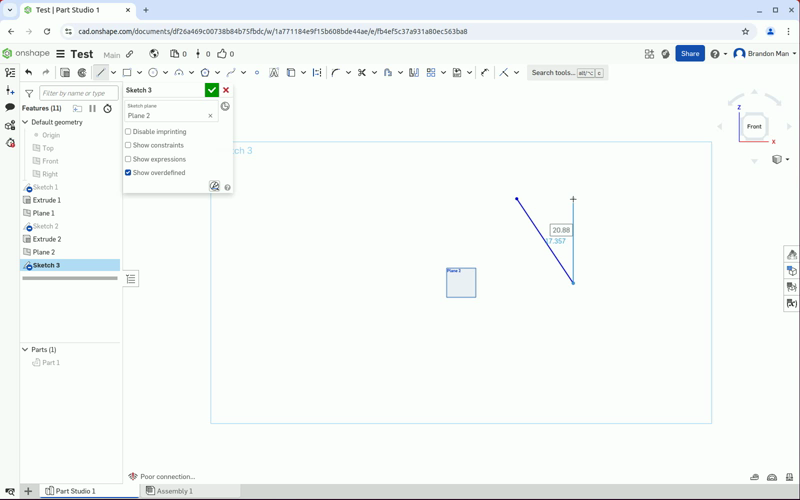
key_up(shift)
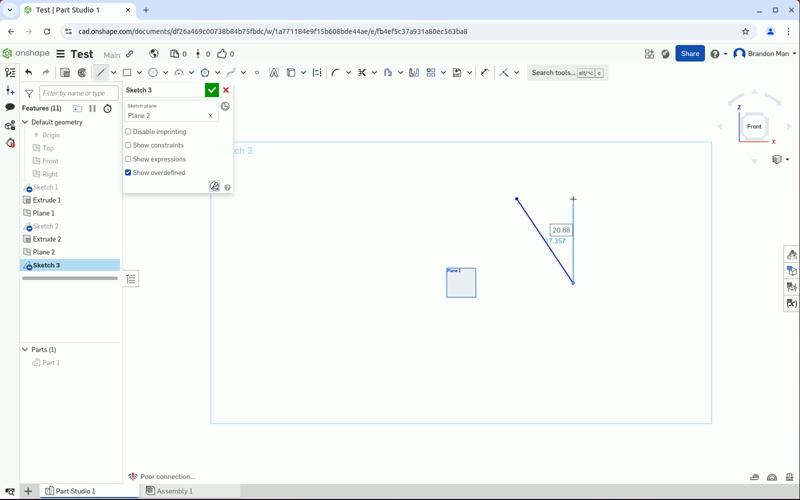
mouse_move(589, 198)
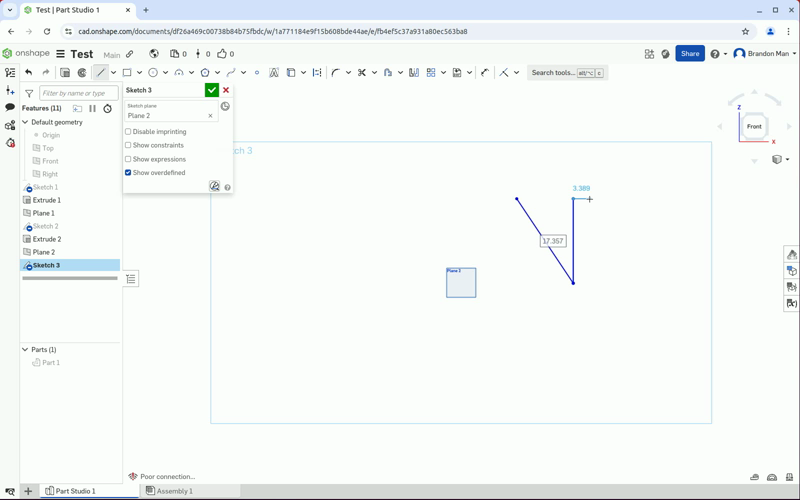
key_down(shift)
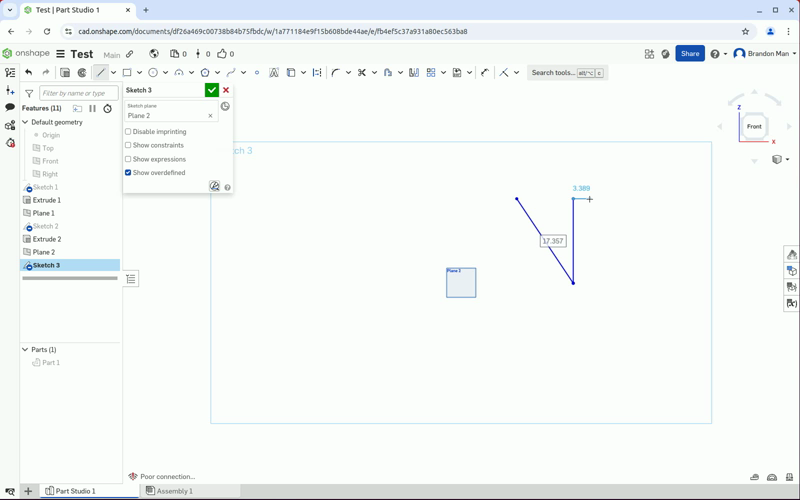
mouse_move(516, 198)
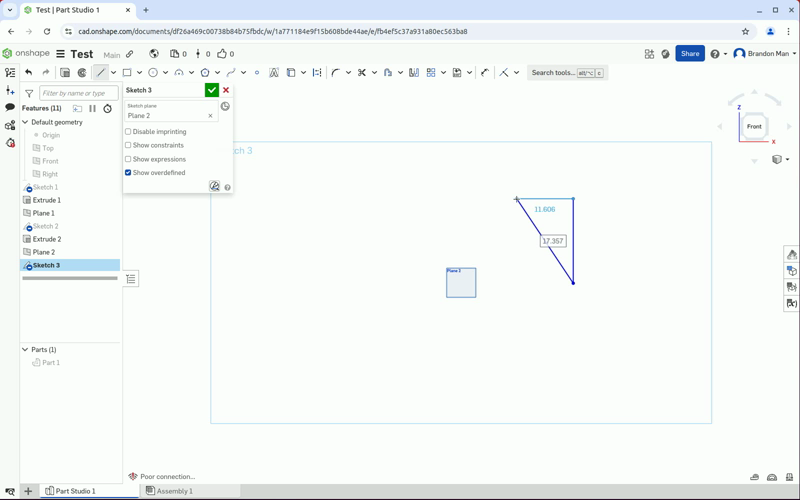
key_up(shift)
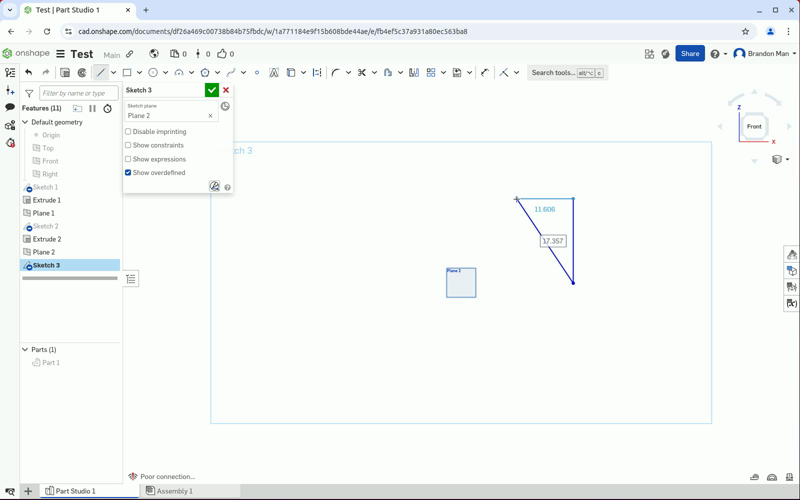
click(516, 198)
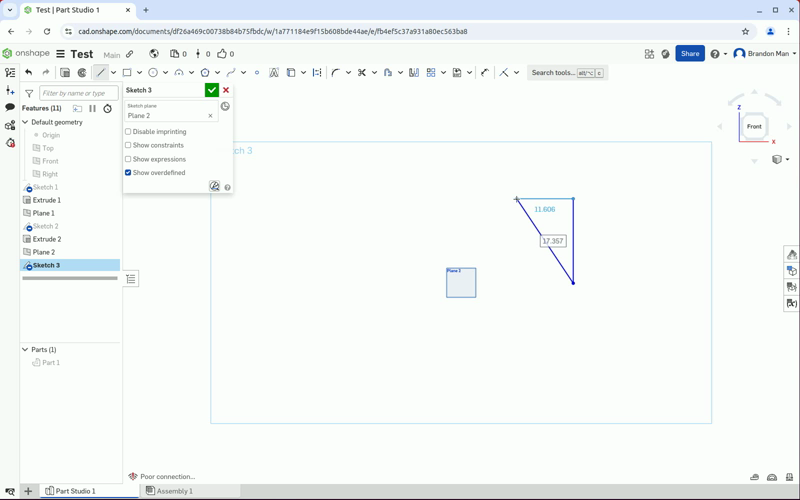
key(esc)
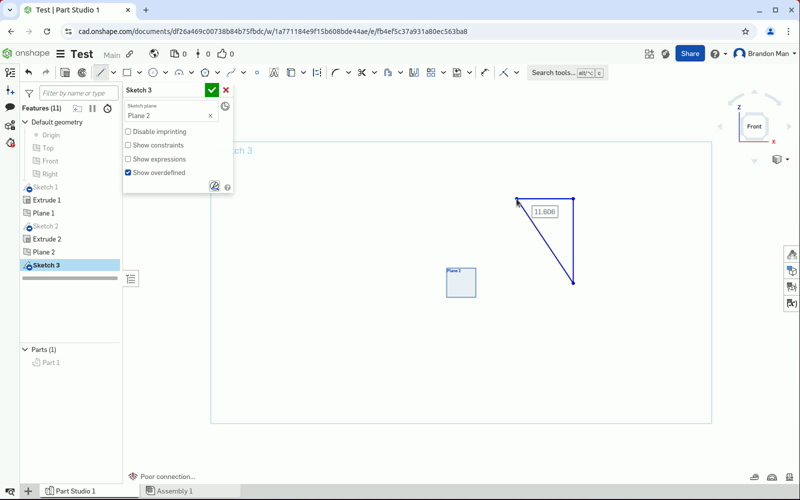
mouse_move(541, 229)
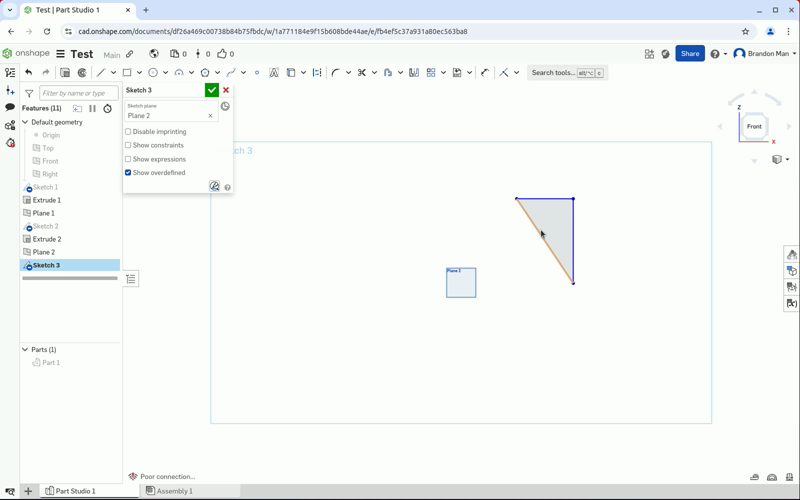
click(541, 229)
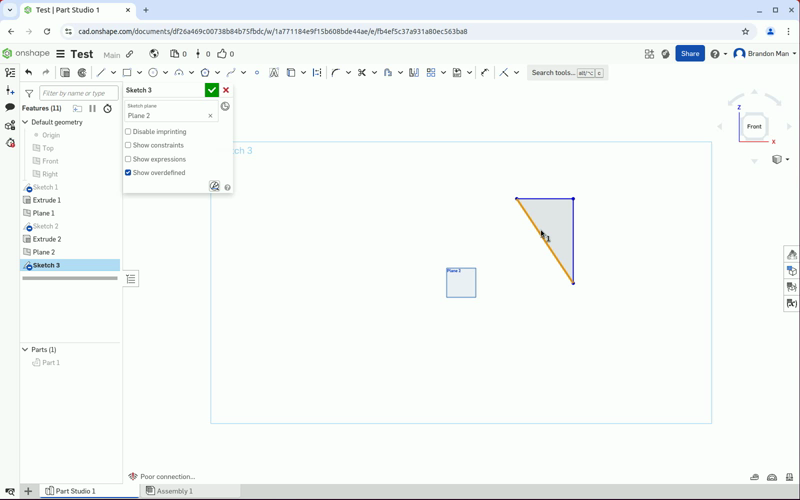
mouse_move(73, 352)
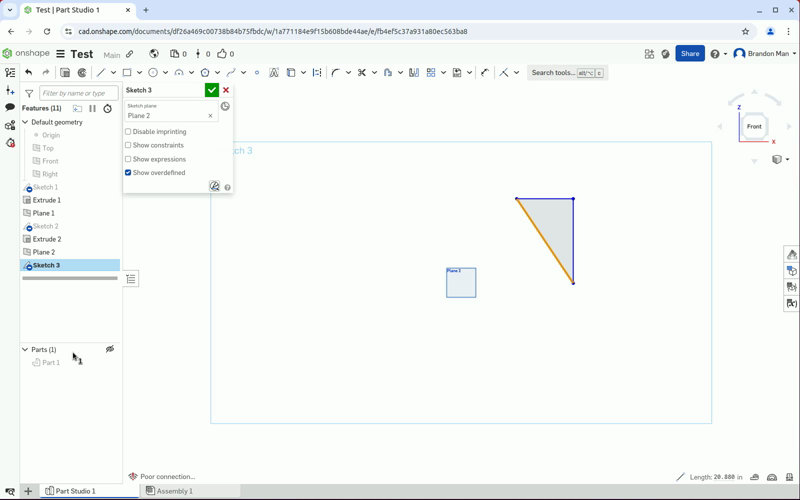
key(shift+y)
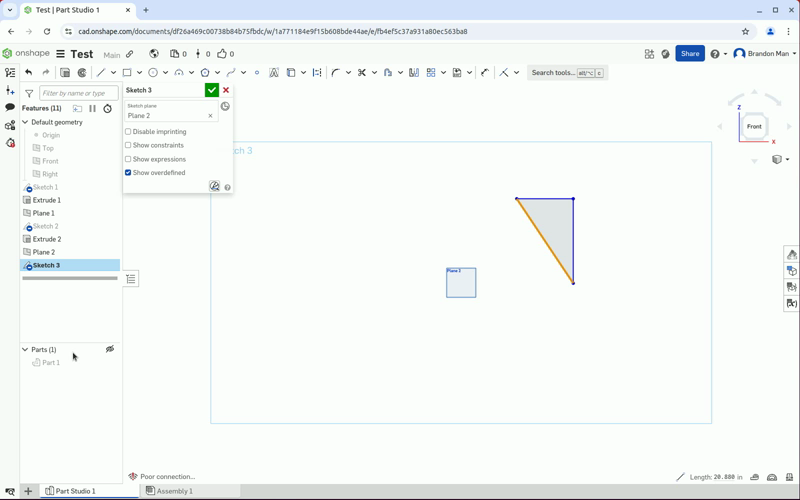
key(shift+e)
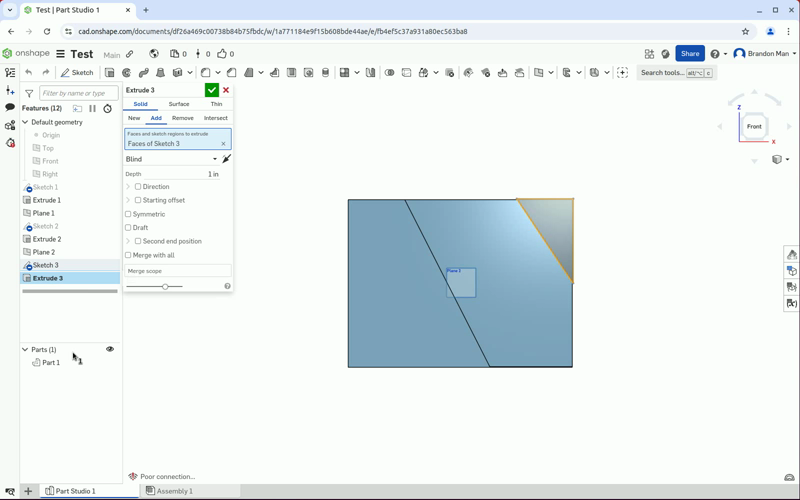
mouse_move(143, 106)
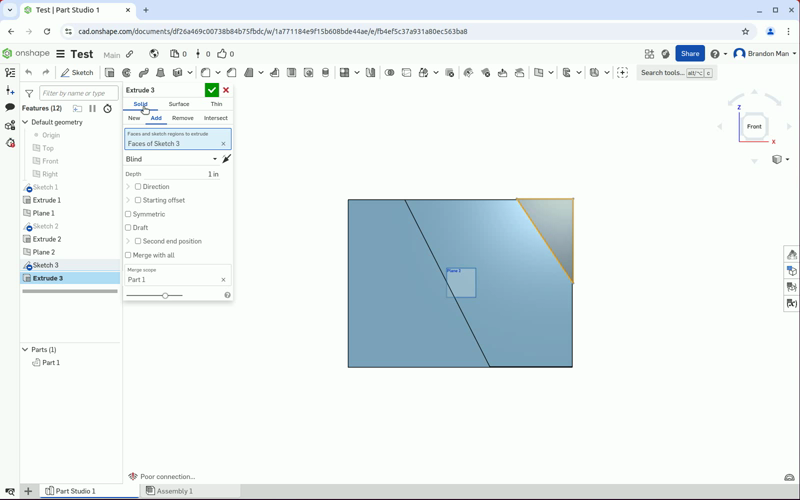
click(143, 106)
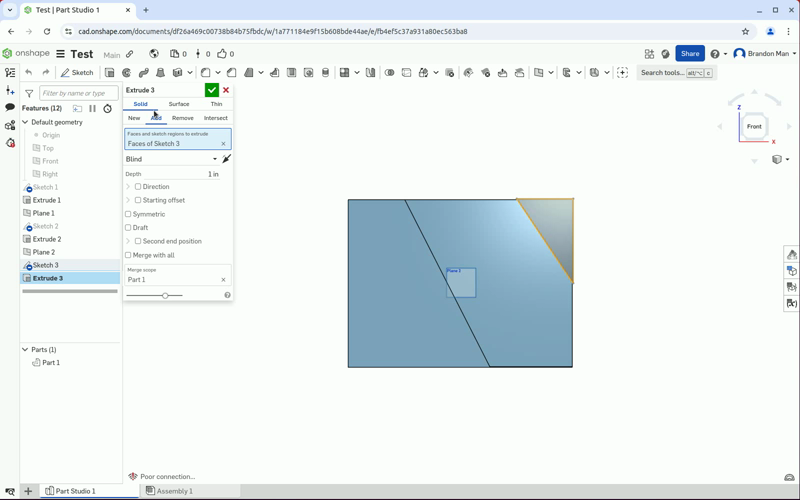
mouse_move(186, 120)
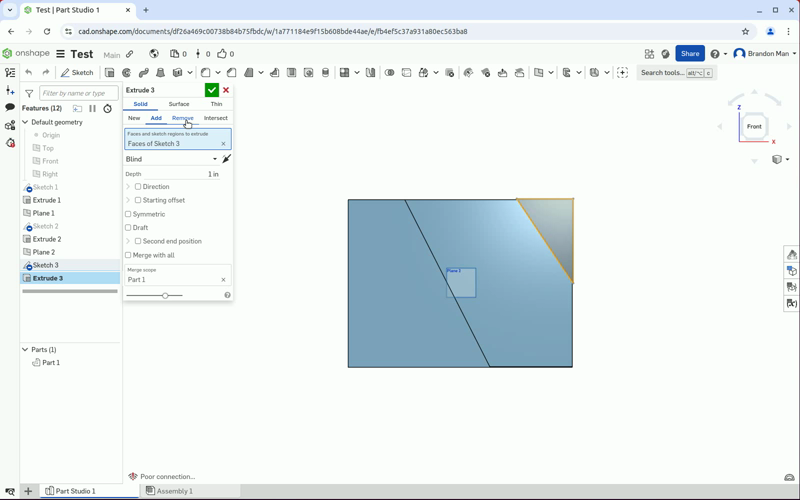
click(186, 120)
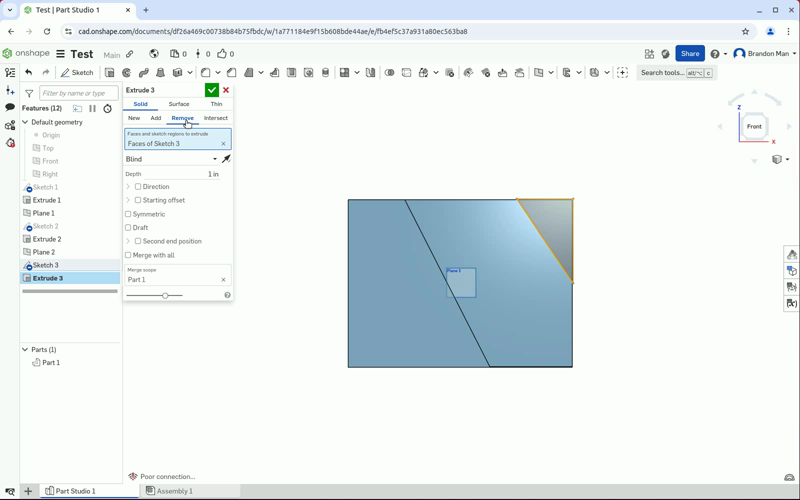
key(tab, 4)
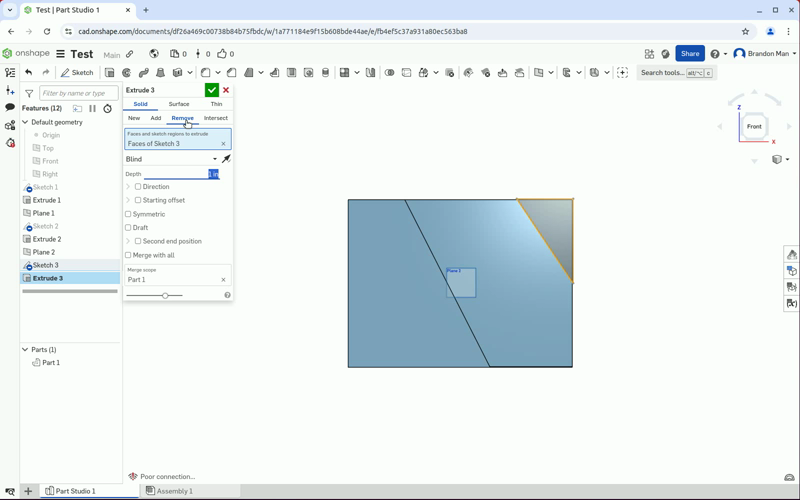
text(11.554)
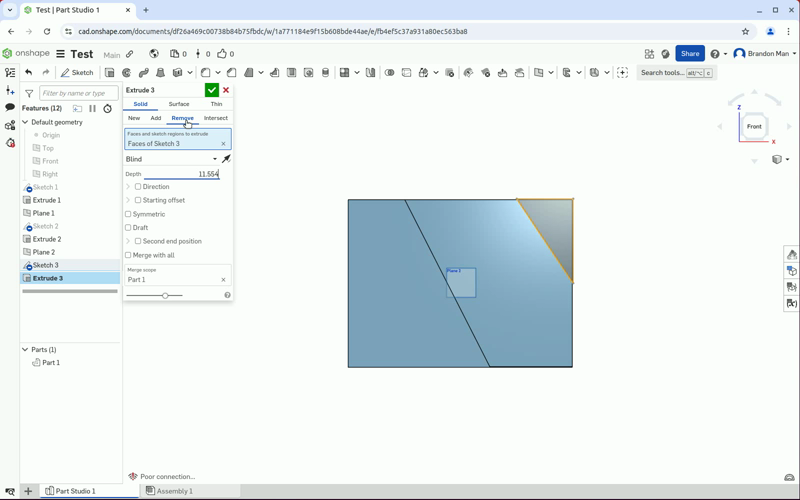
key(tab, 6)
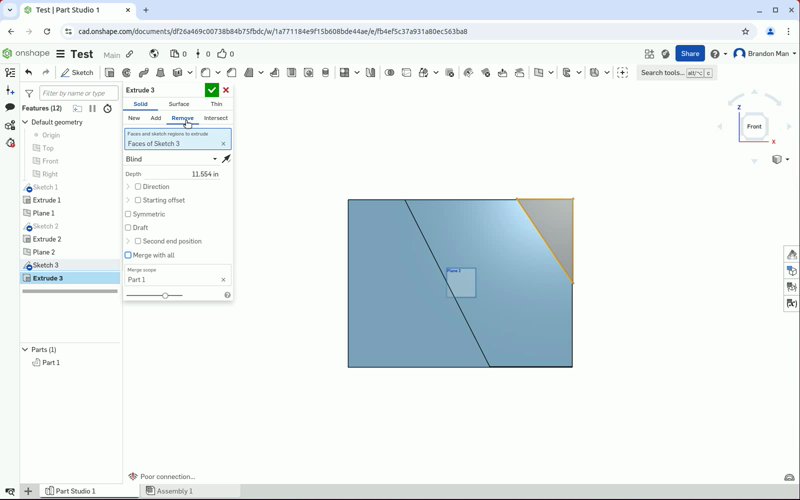
key(space)
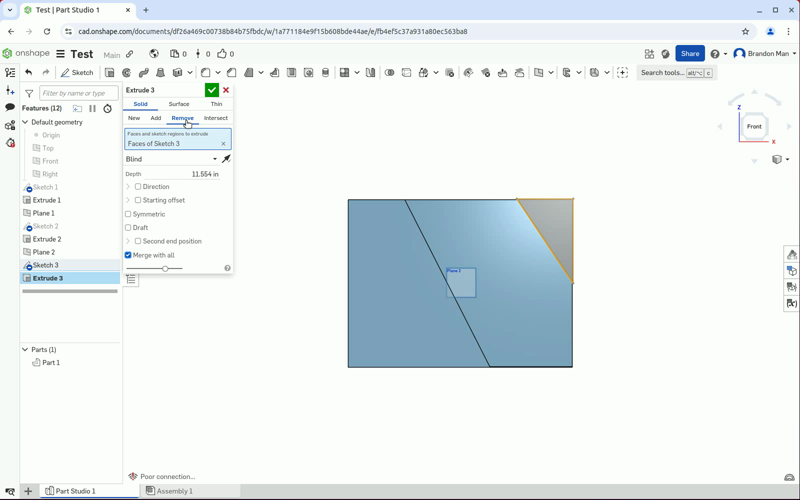
key(enter)
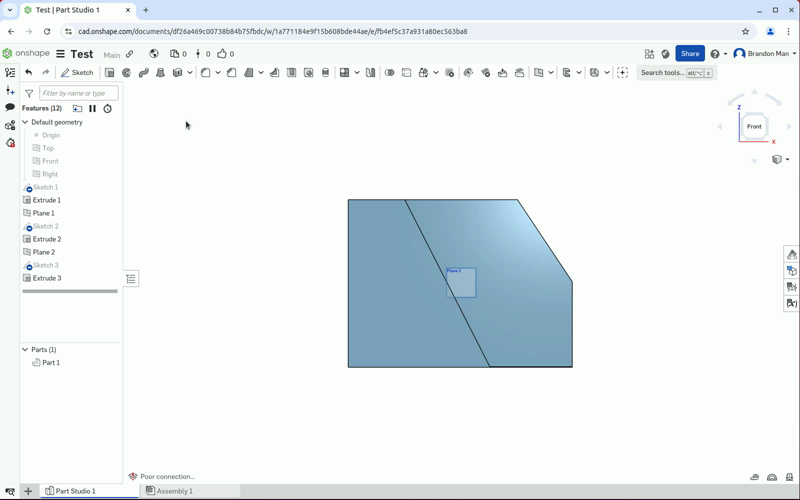
key(shift+h)
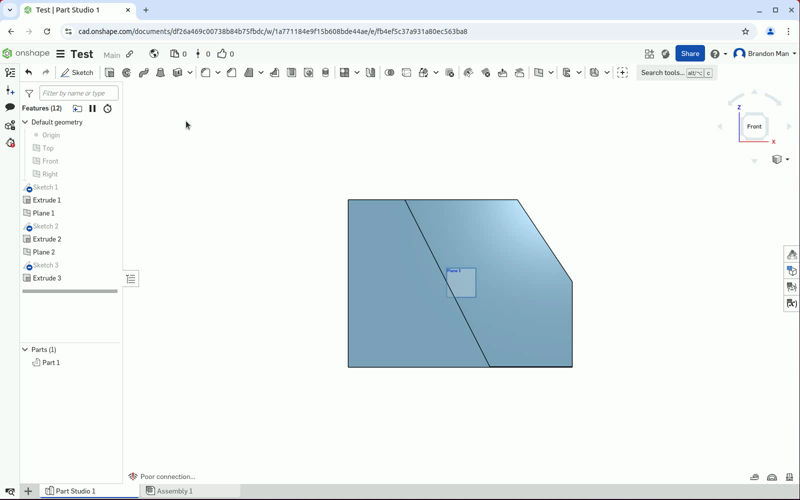
key(shift+h)
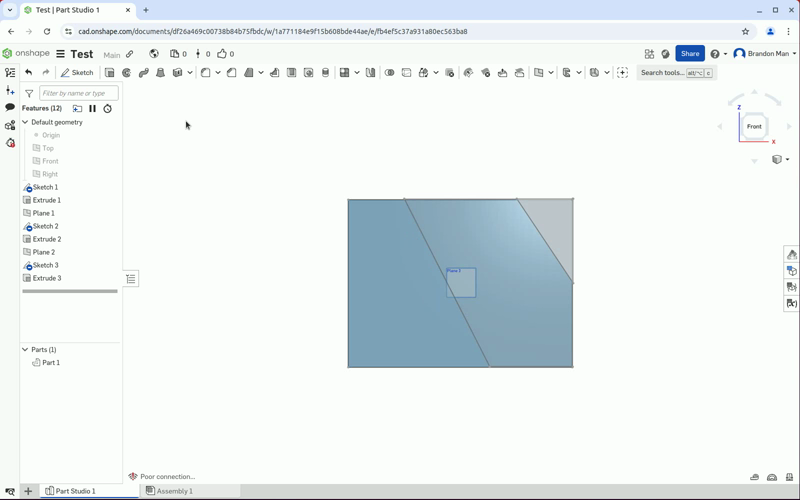
key(shift+7)
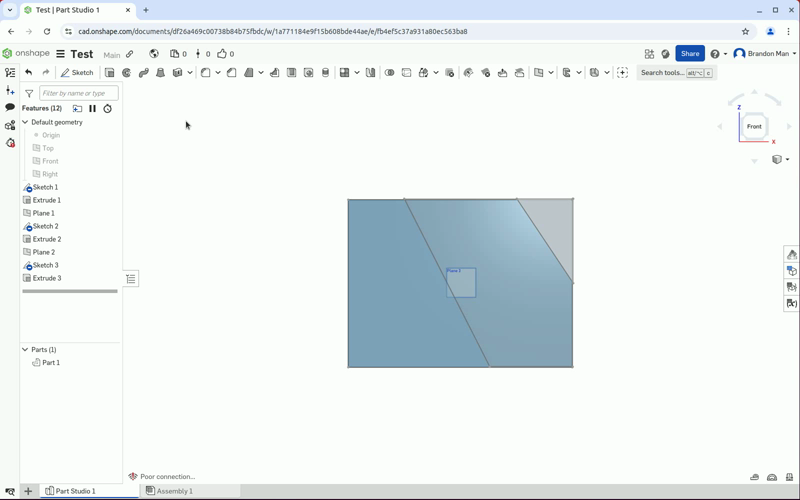
key(left, 2)
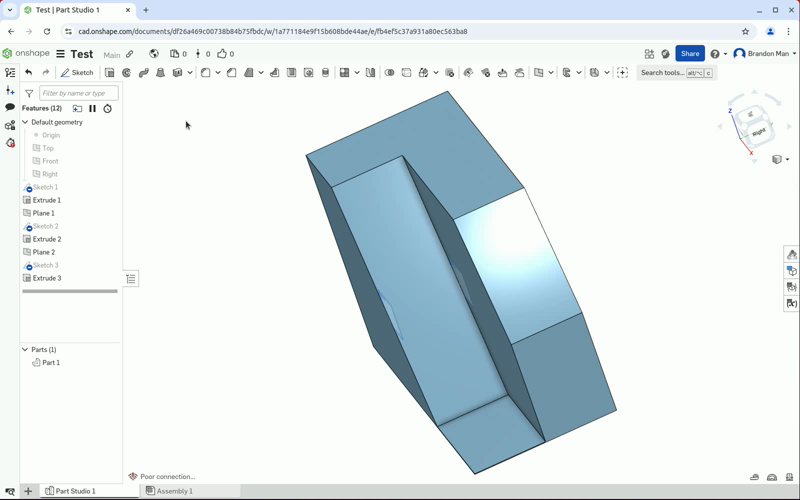
key(down, 2)
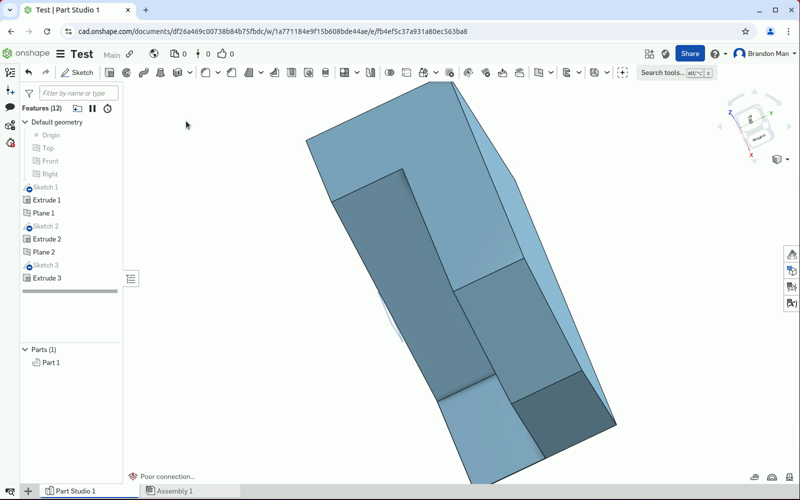
key(up, 2)
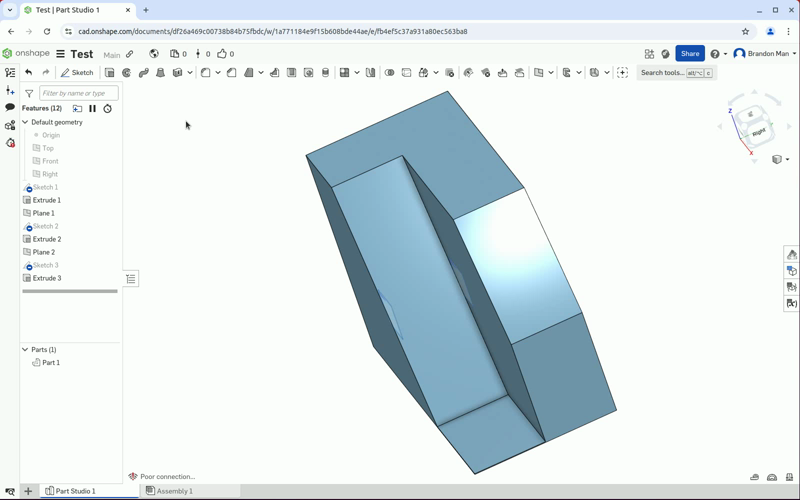
key(right, 2)
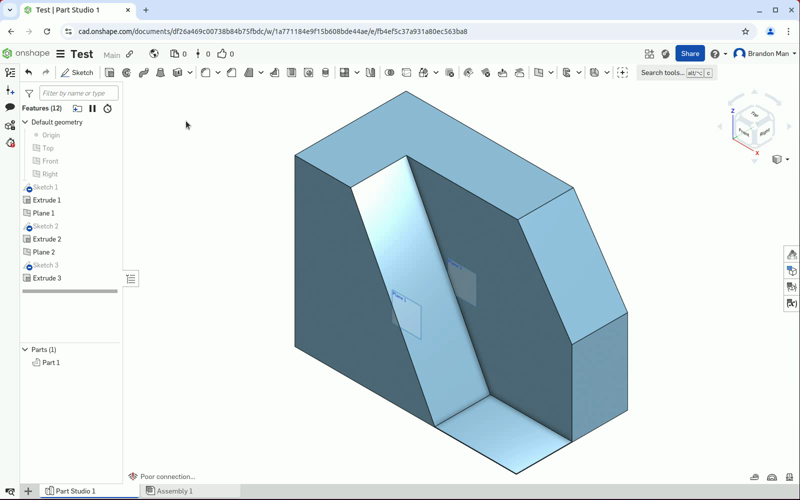
mouse_move(73, 189)
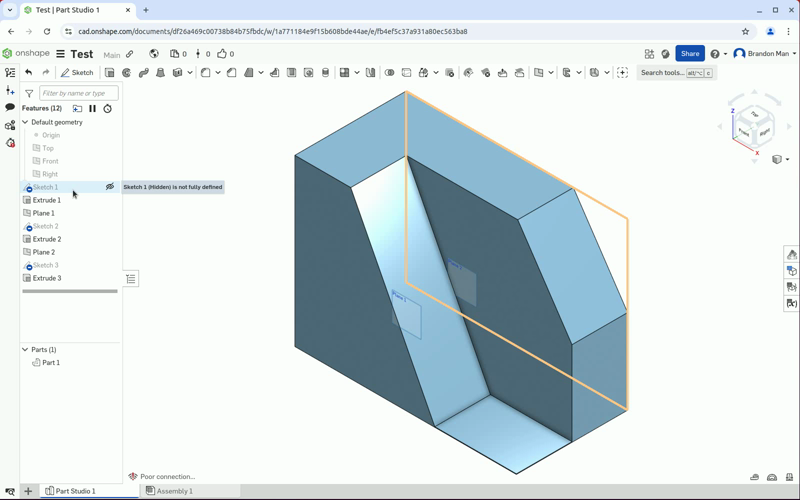
click(73, 189)